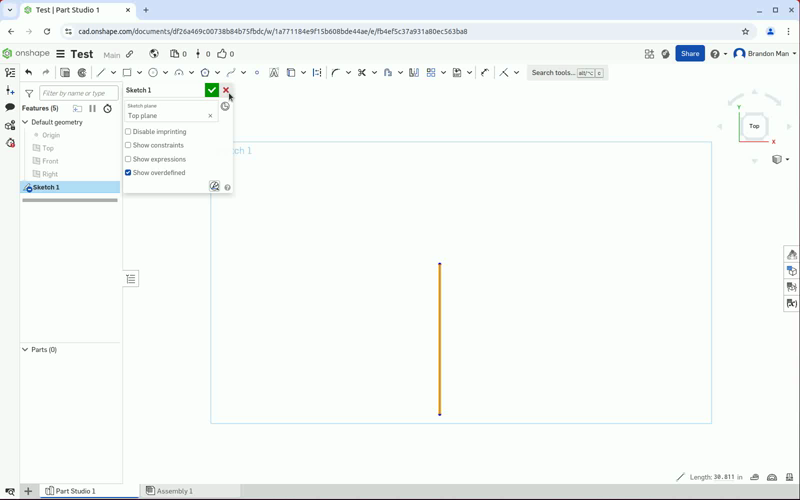
key(shift+h)
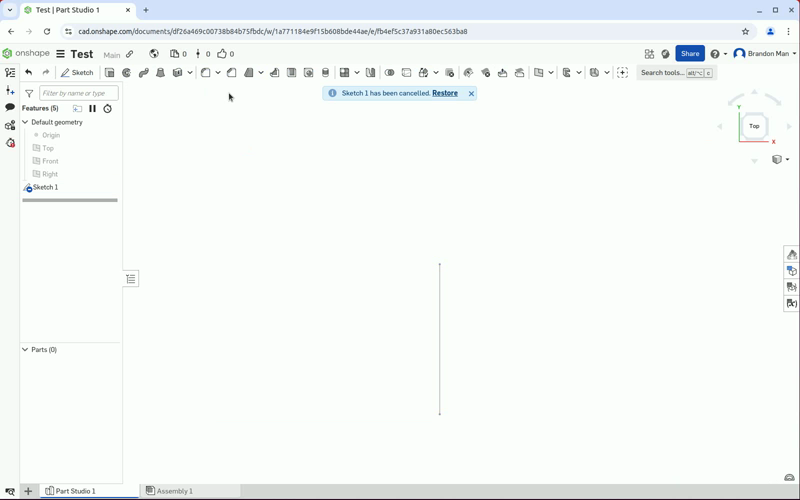
key(shift+s)
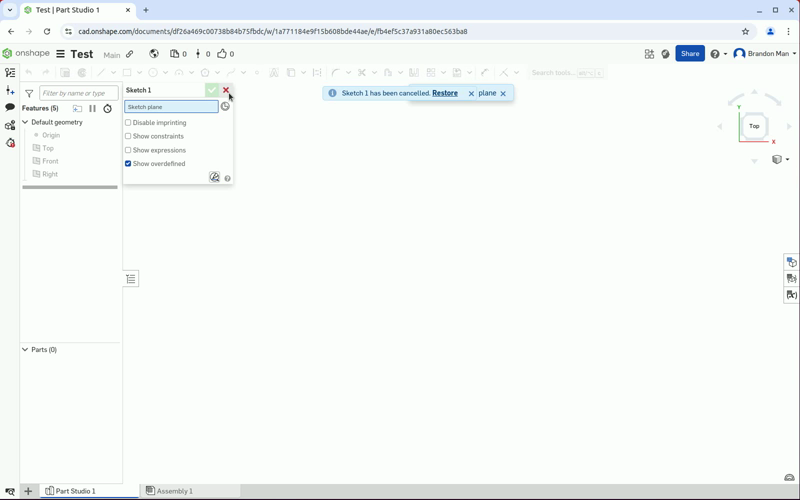
mouse_move(73, 150)
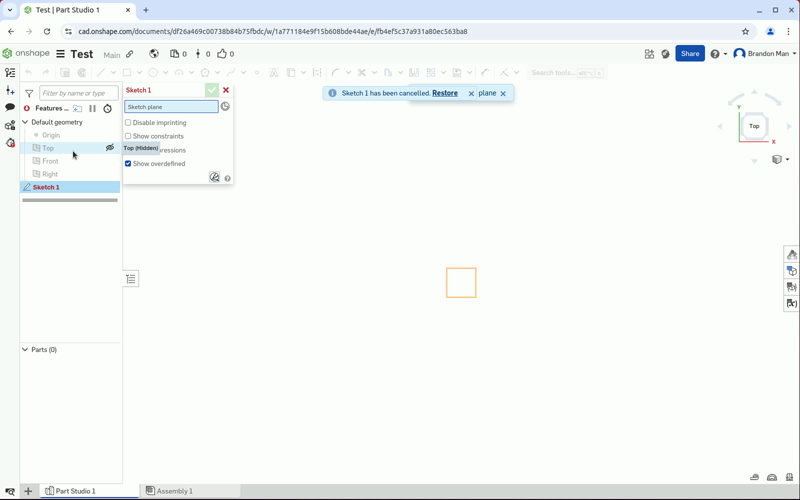
click(73, 150)
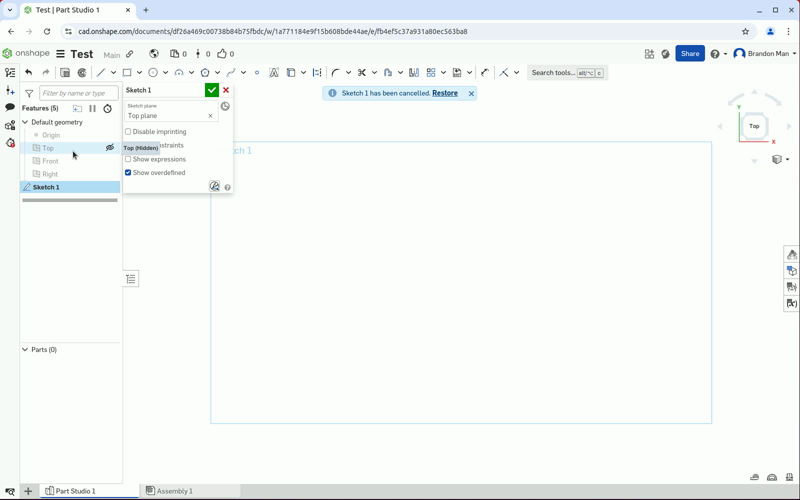
mouse_move(73, 352)
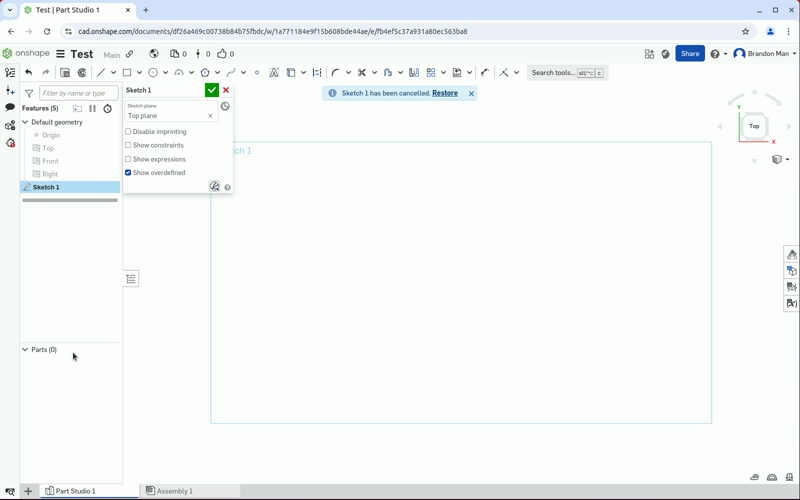
key(y)
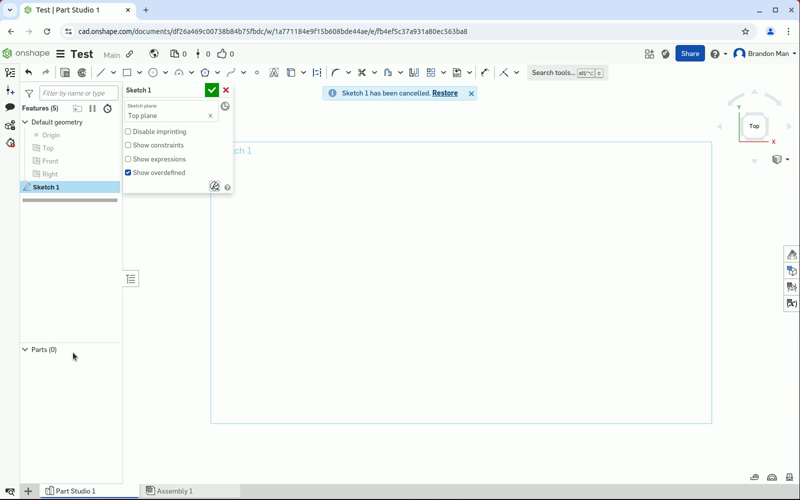
key(c)
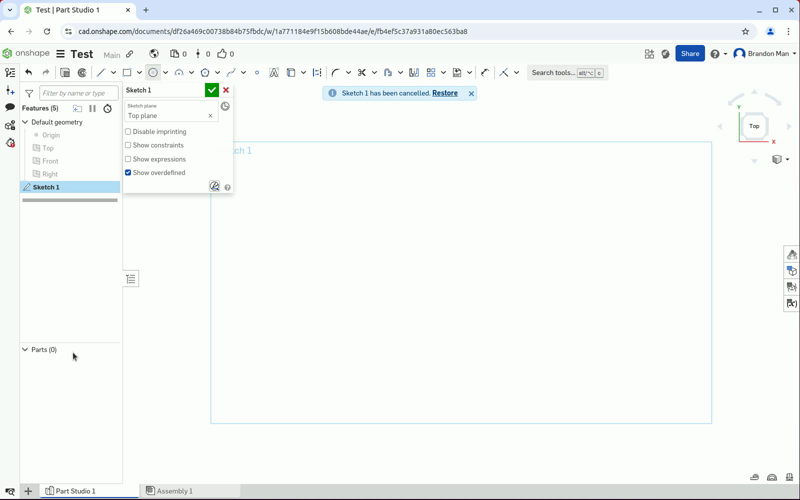
key_down(shift)
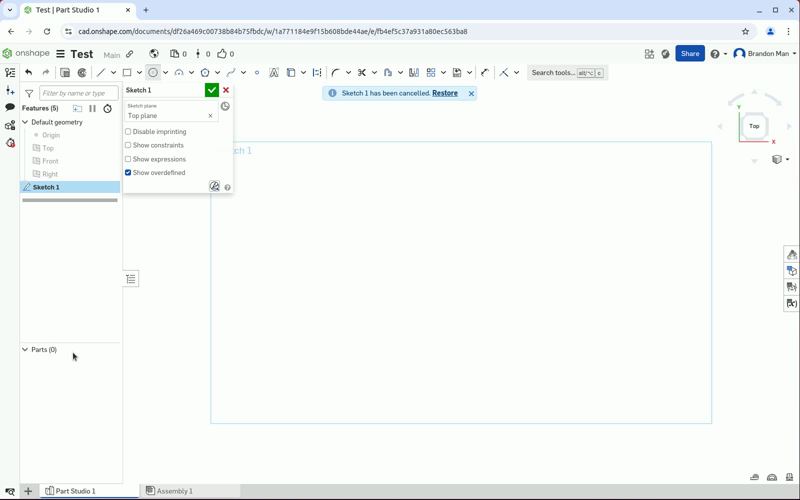
mouse_move(461, 282)
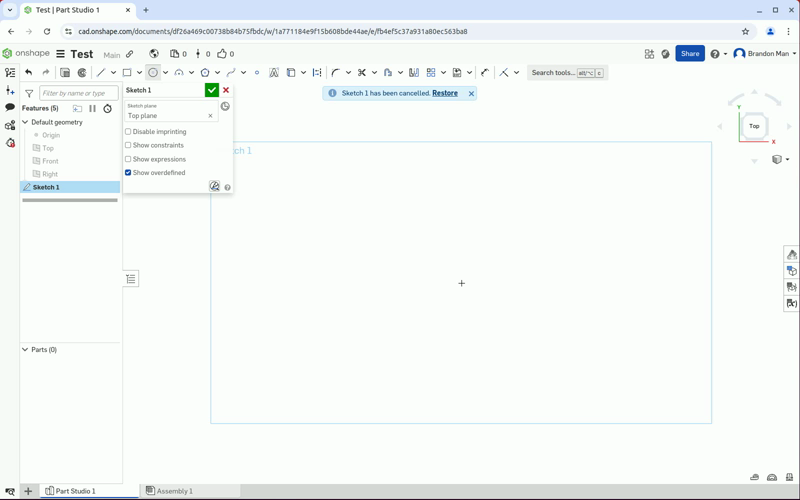
click(461, 282)
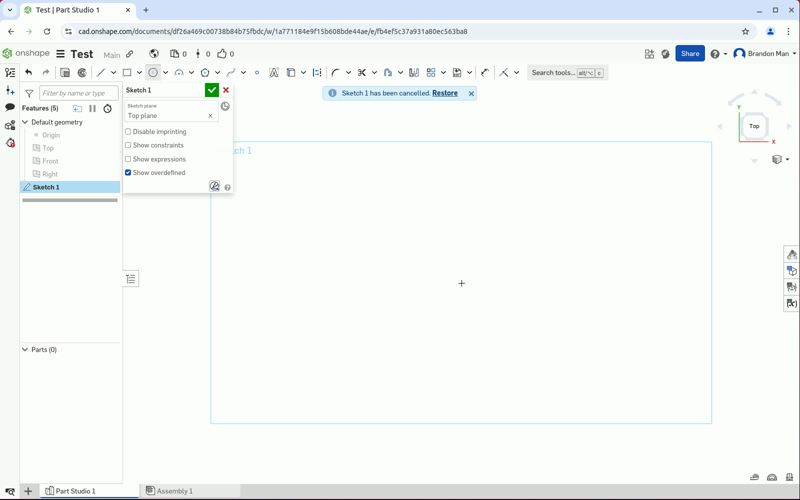
key_up(shift)
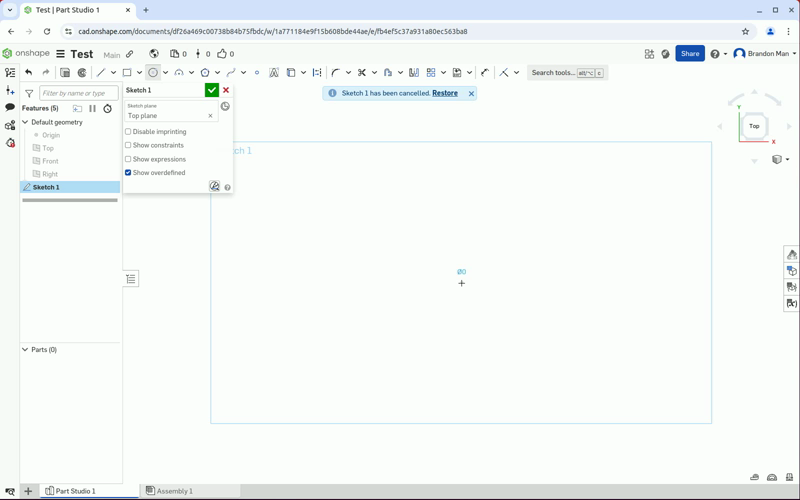
mouse_move(507, 282)
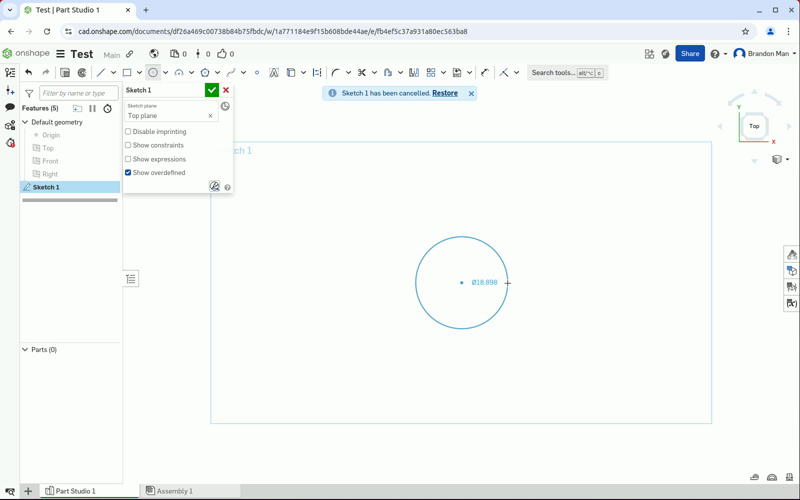
click(507, 282)
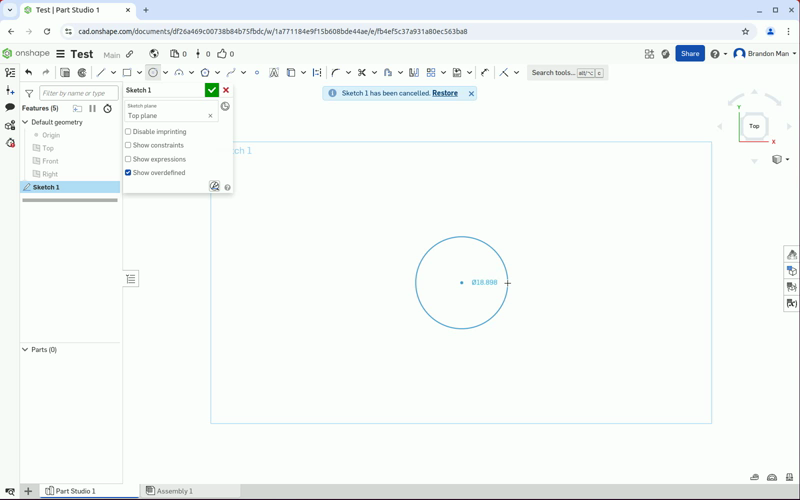
key(esc)
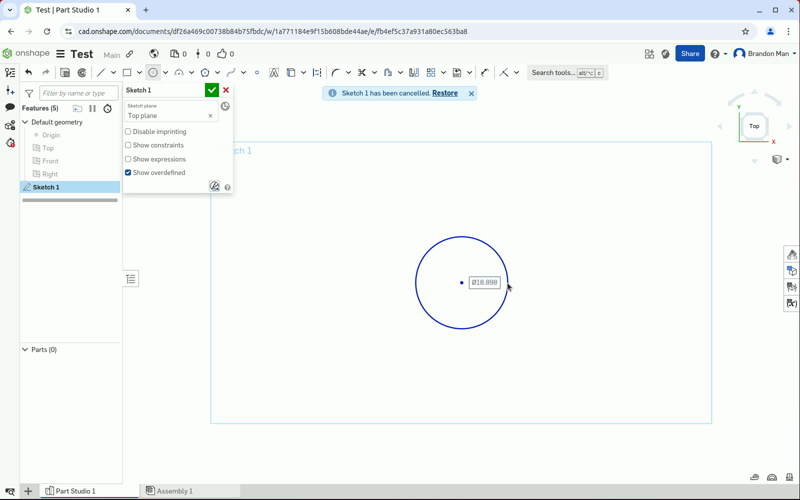
mouse_move(478, 314)
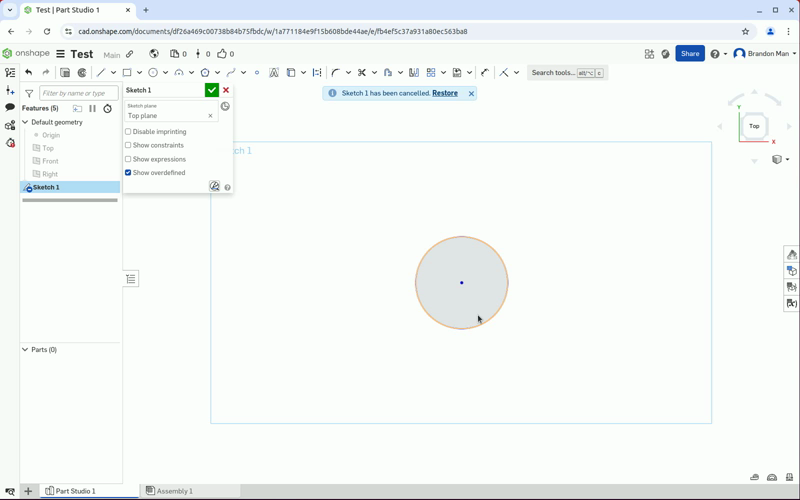
click(478, 314)
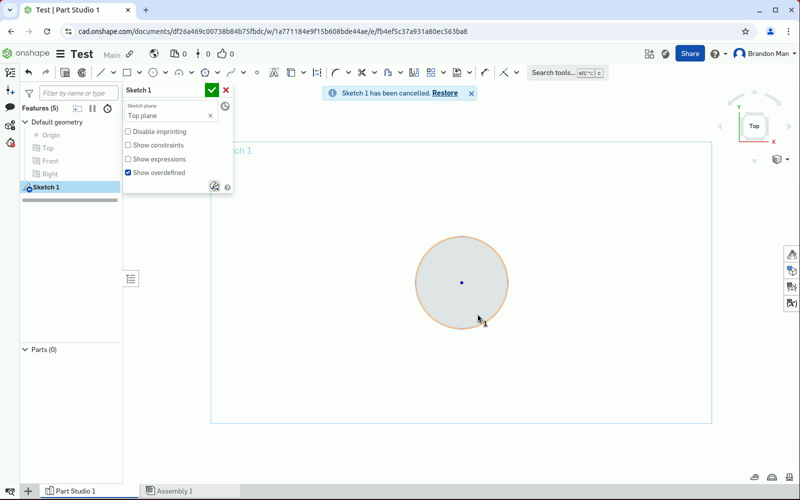
mouse_move(73, 352)
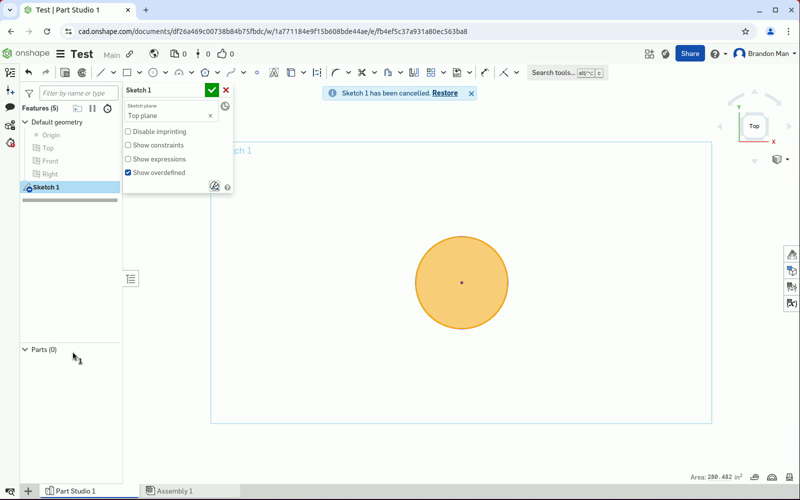
key(shift+y)
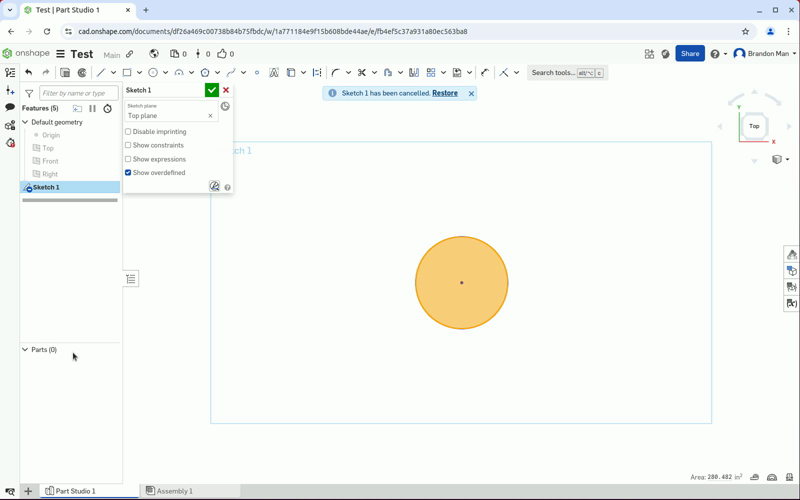
key(shift+e)
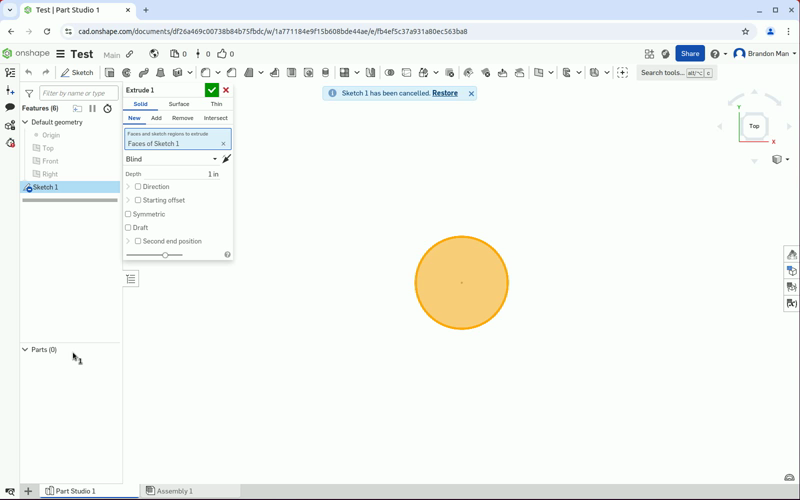
mouse_move(143, 106)
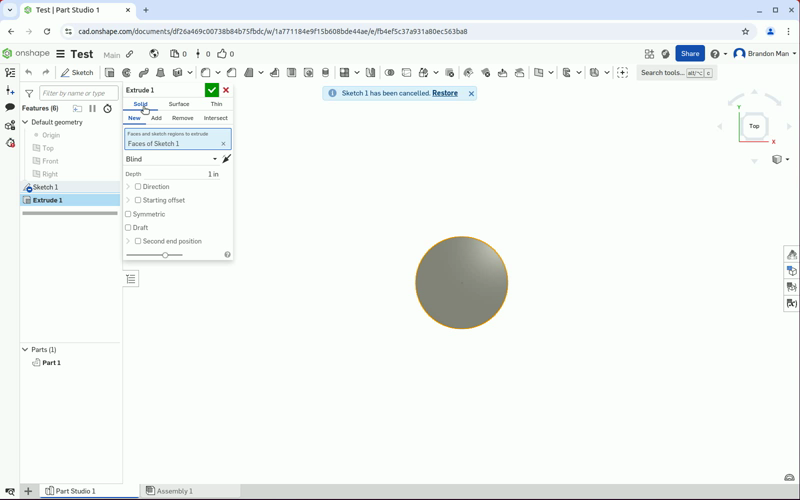
click(143, 106)
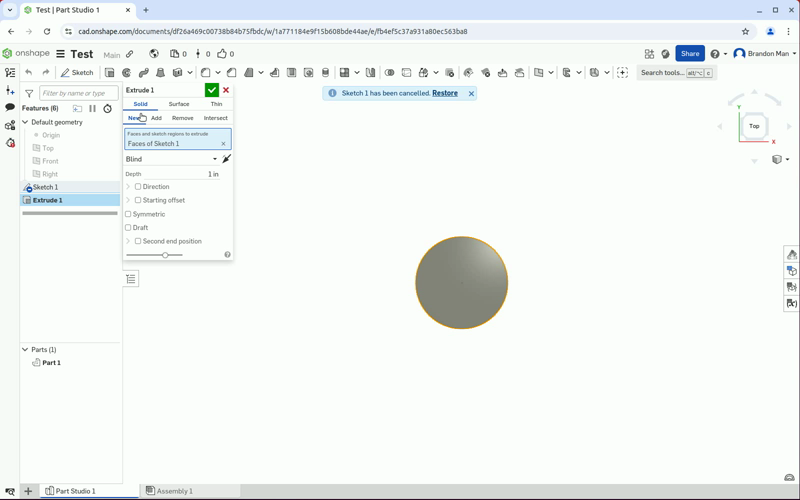
mouse_move(137, 120)
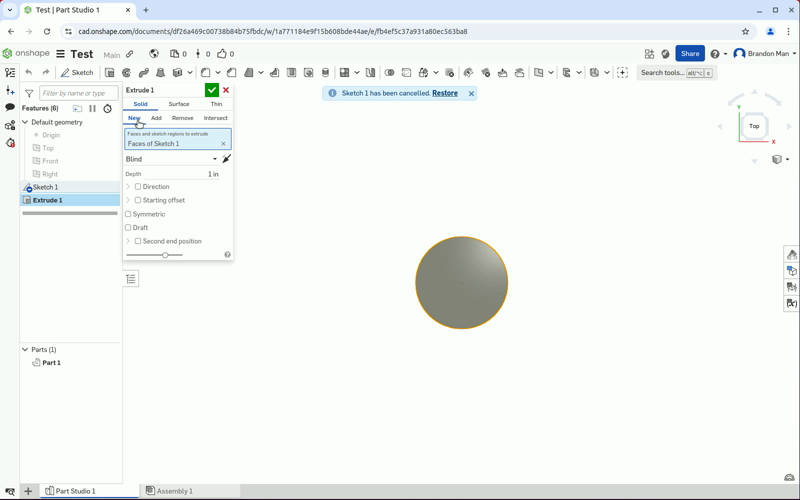
click(137, 120)
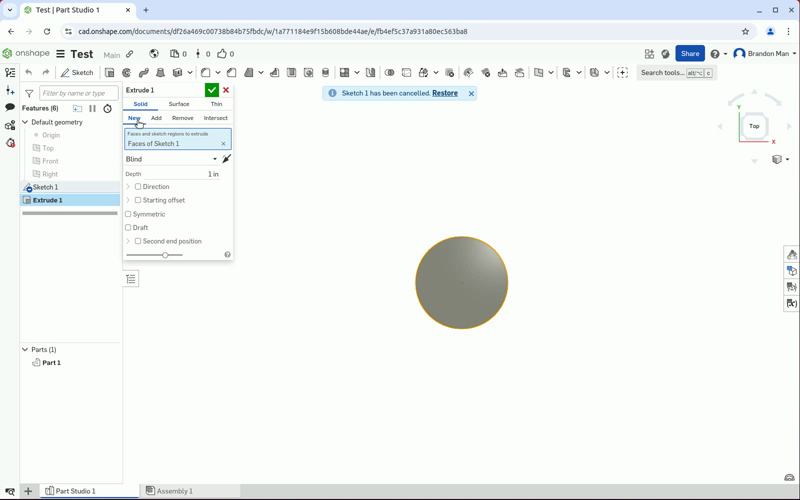
key(tab, 4)
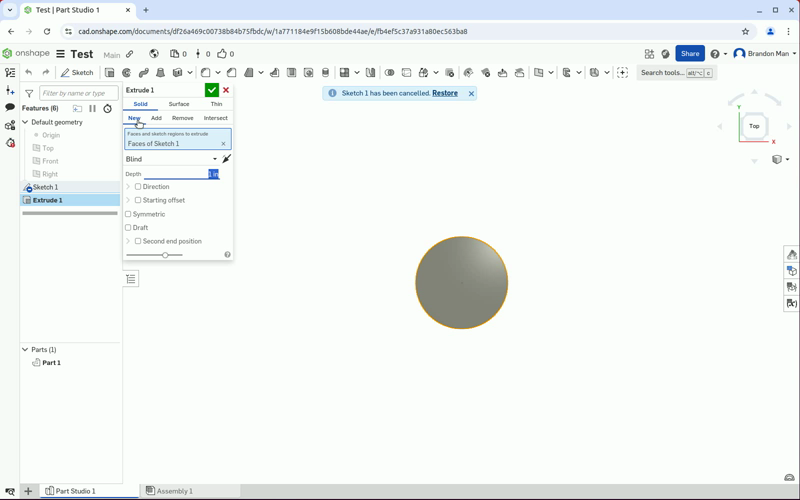
text(23.108)
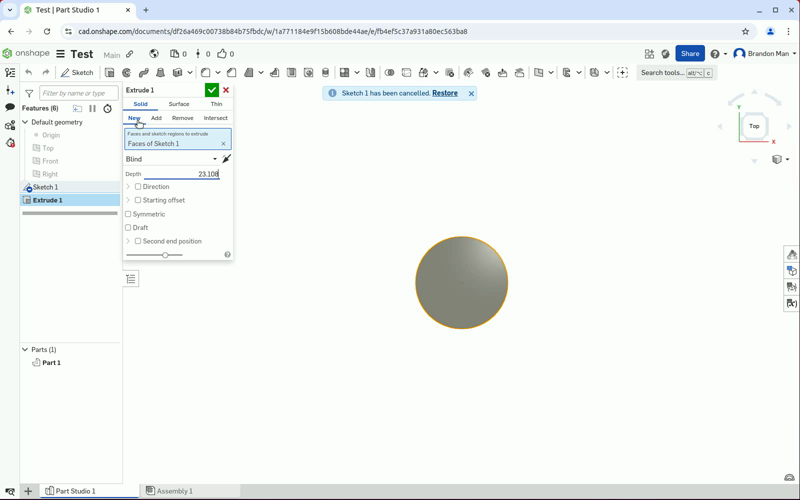
key(enter)
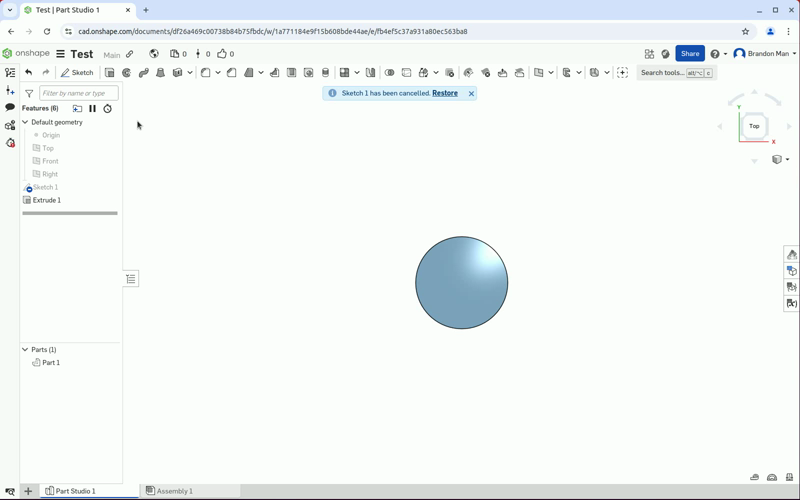
key(shift+h)
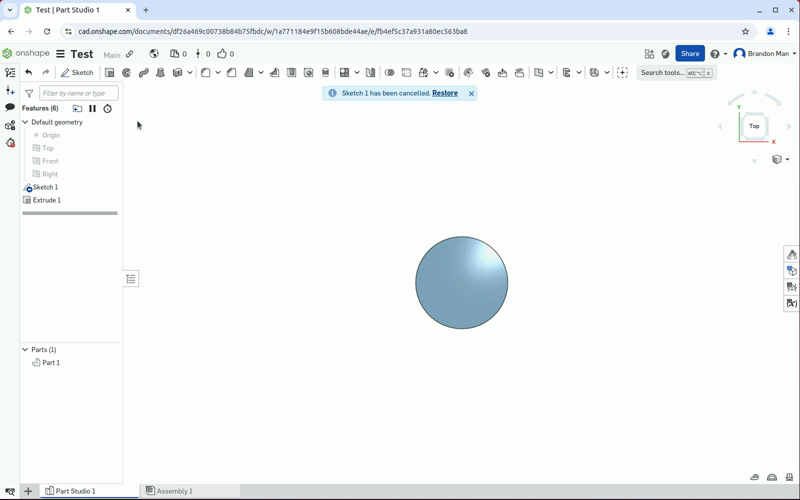
key(shift+h)
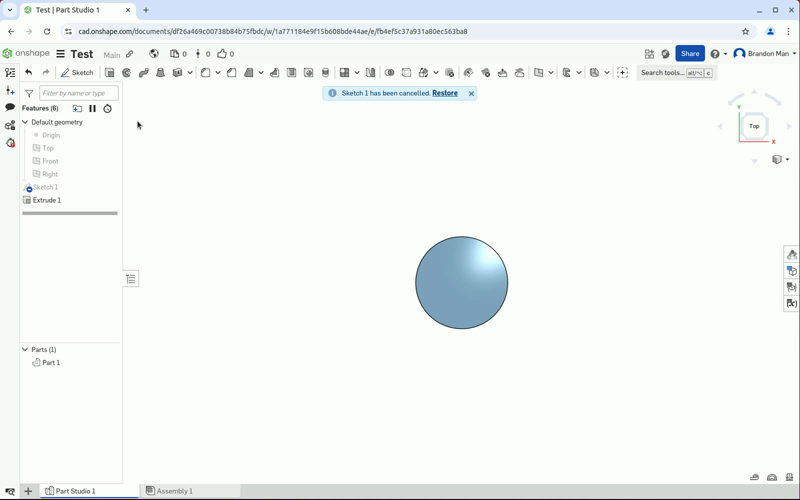
mouse_move(73, 189)
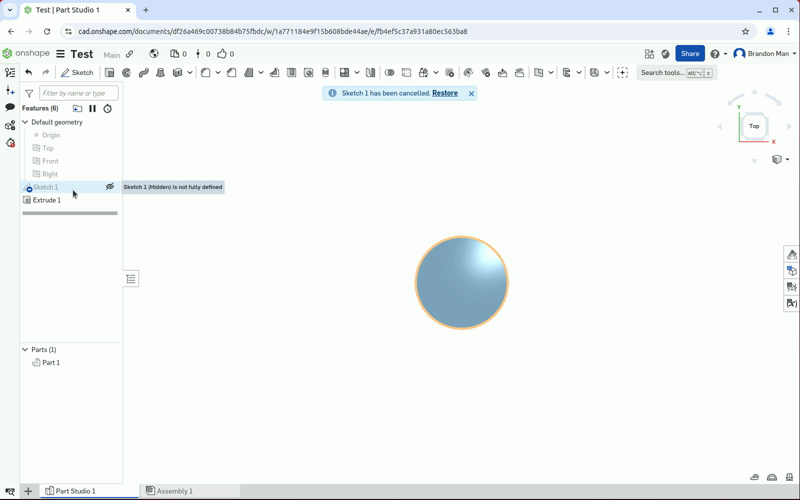
click(73, 189)
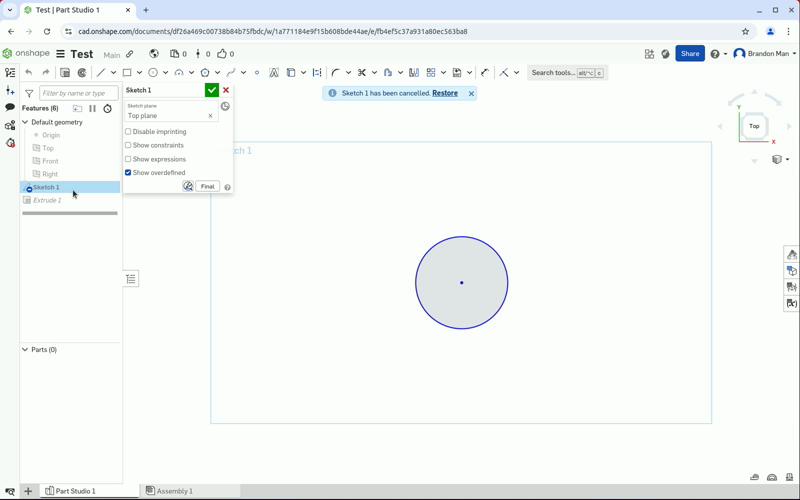
mouse_move(229, 92)
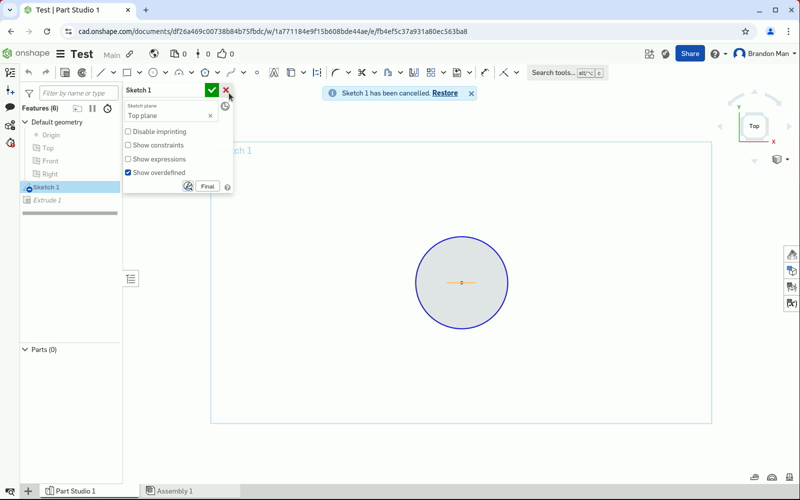
click(229, 92)
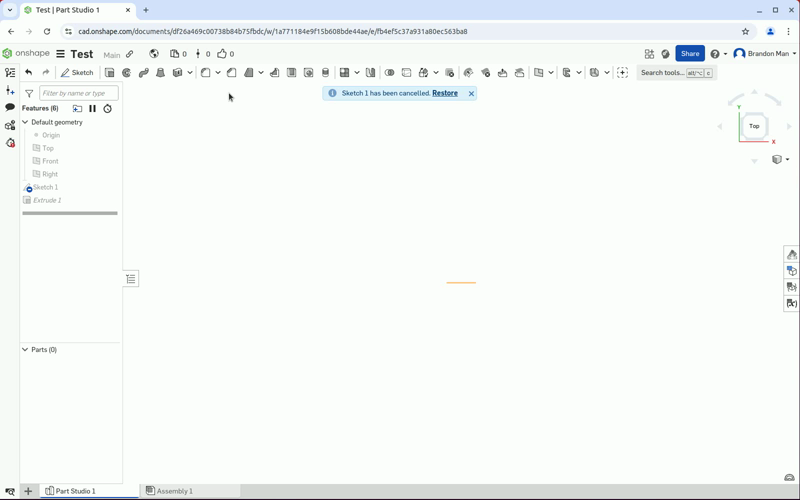
mouse_move(541, 75)
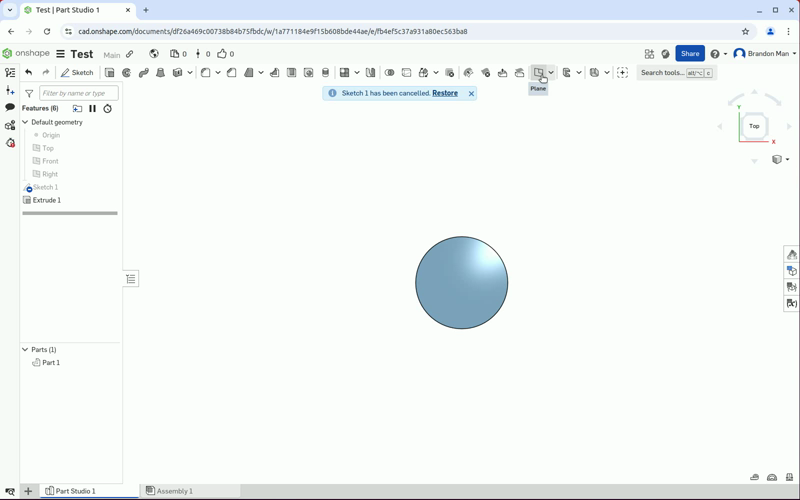
click(541, 75)
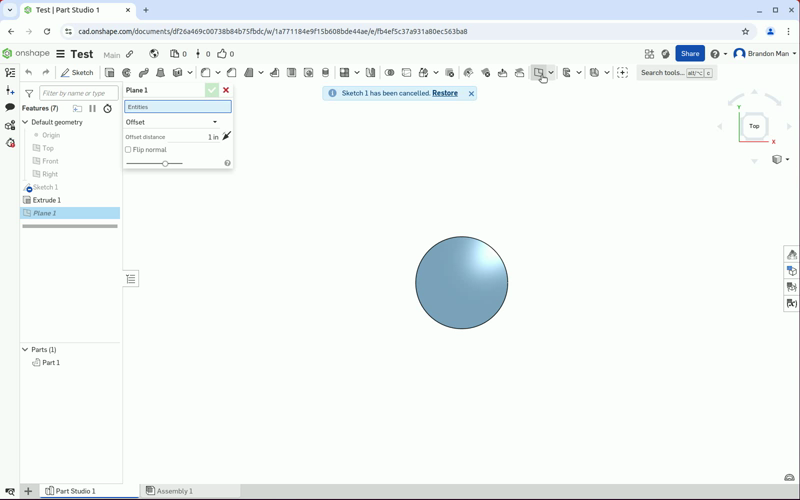
mouse_move(73, 150)
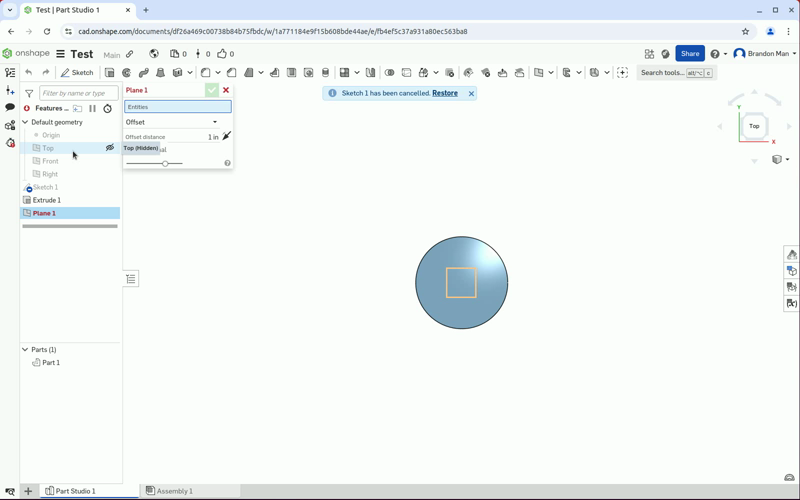
click(73, 150)
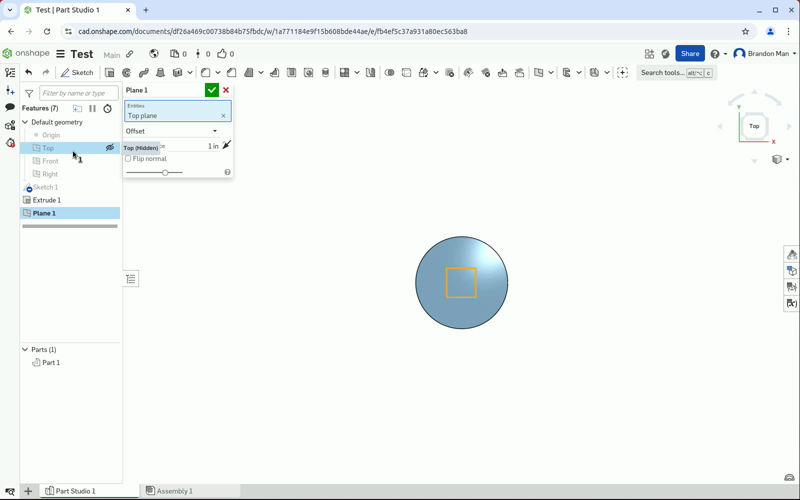
key(tab, 2)
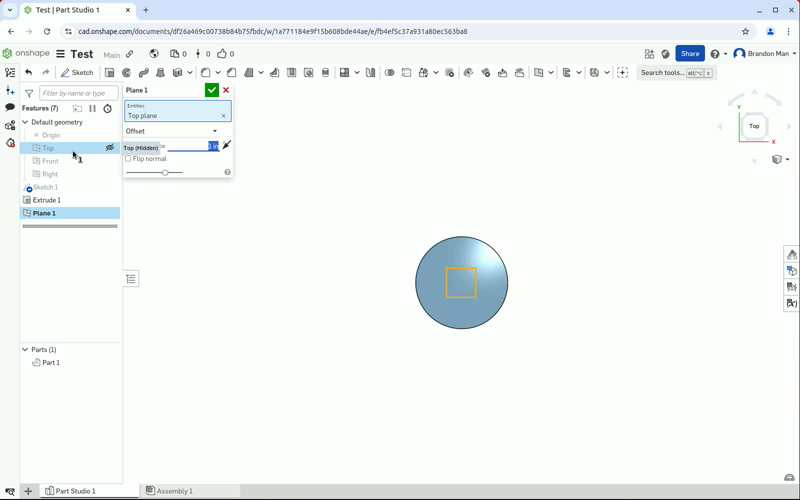
text(23.108)
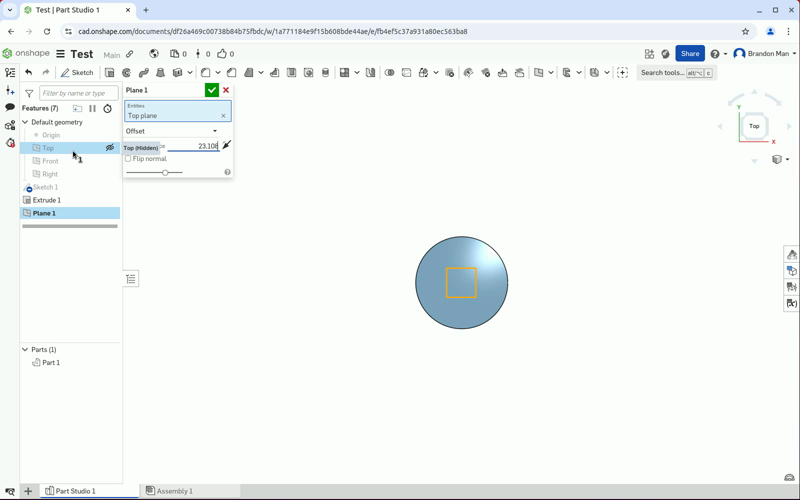
key(enter, 2)
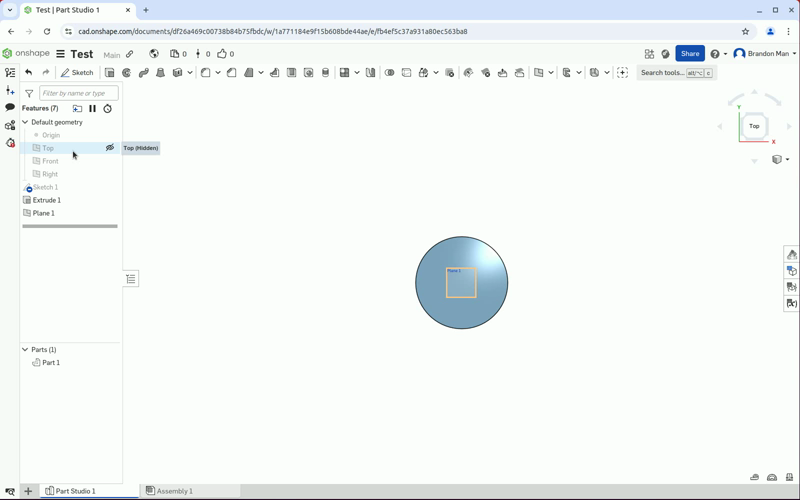
key(shift+s)
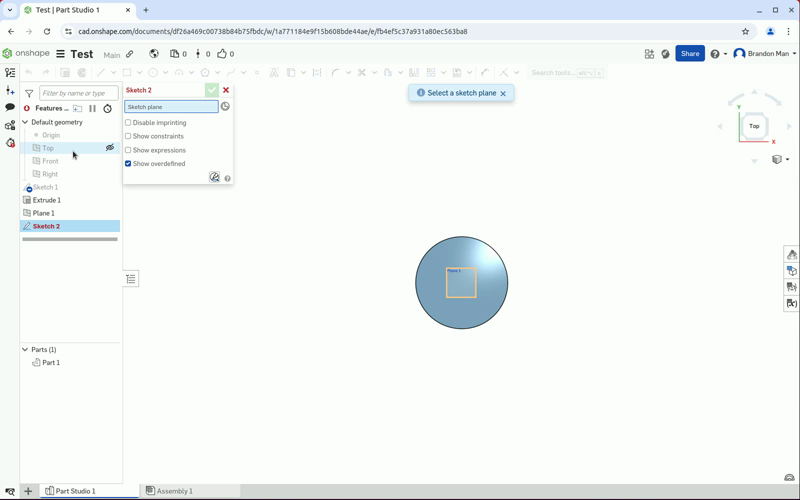
mouse_move(73, 215)
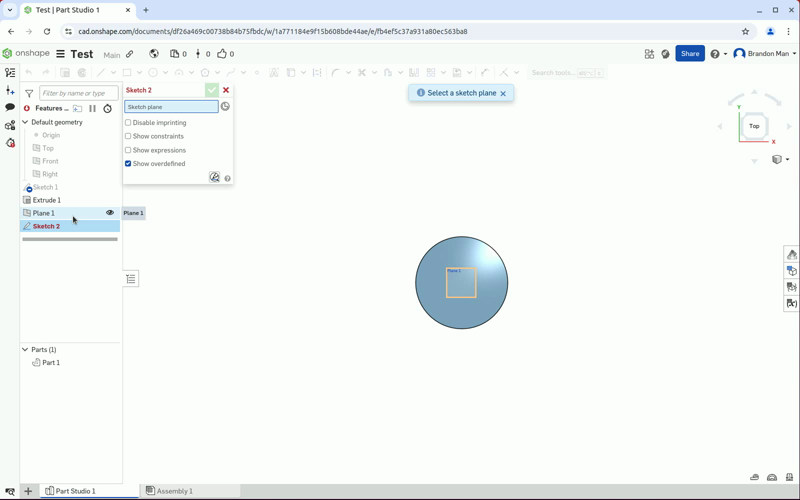
click(73, 215)
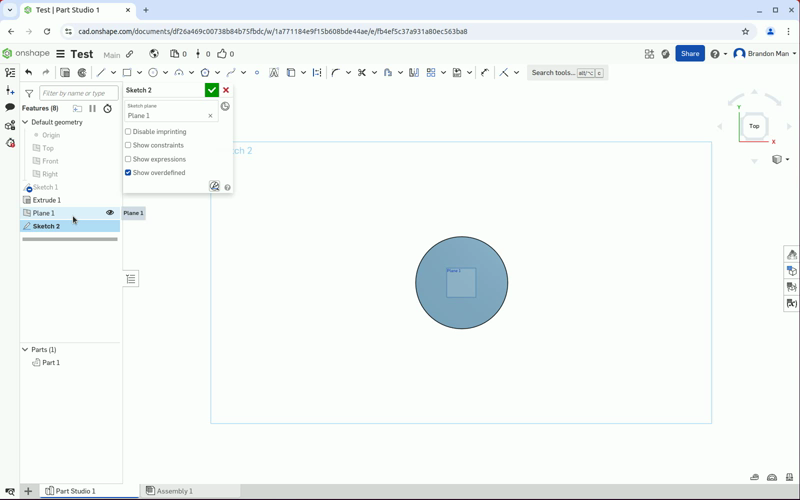
mouse_move(73, 352)
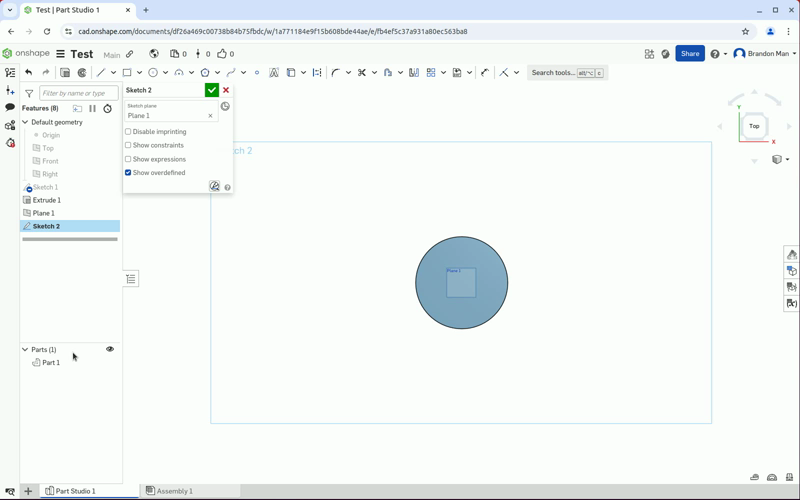
key(y)
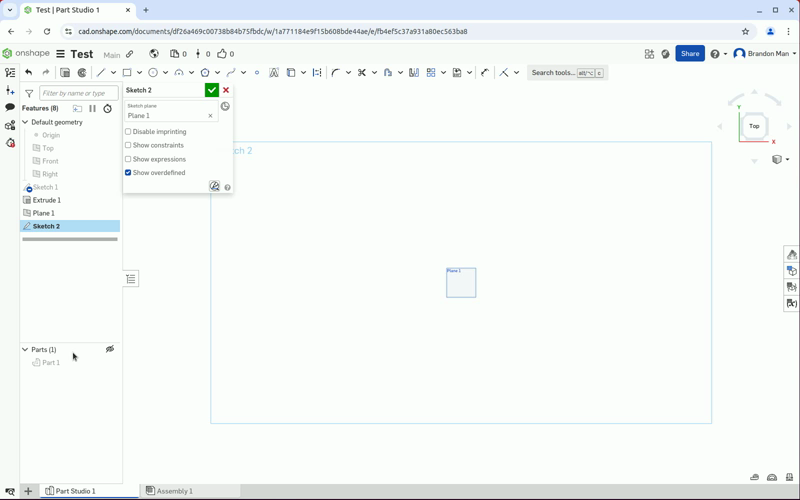
key(c)
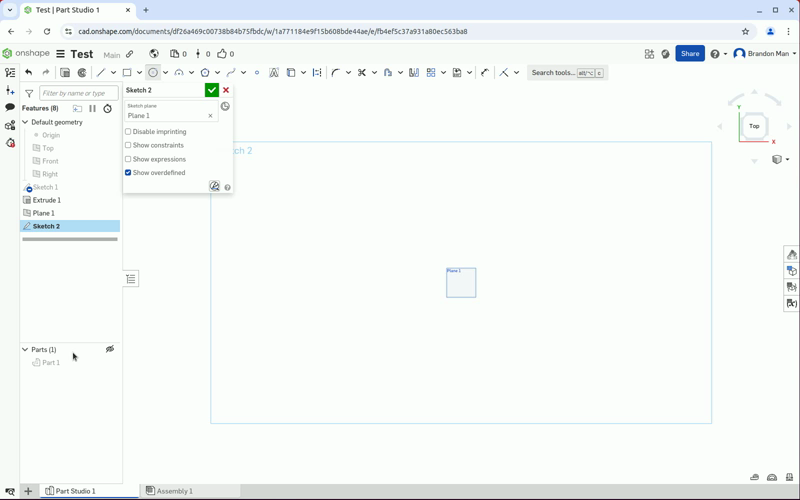
key_down(shift)
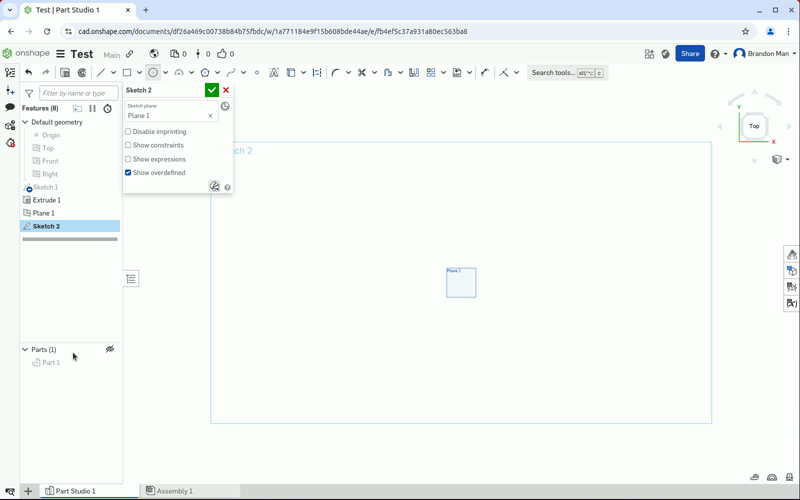
mouse_move(461, 282)
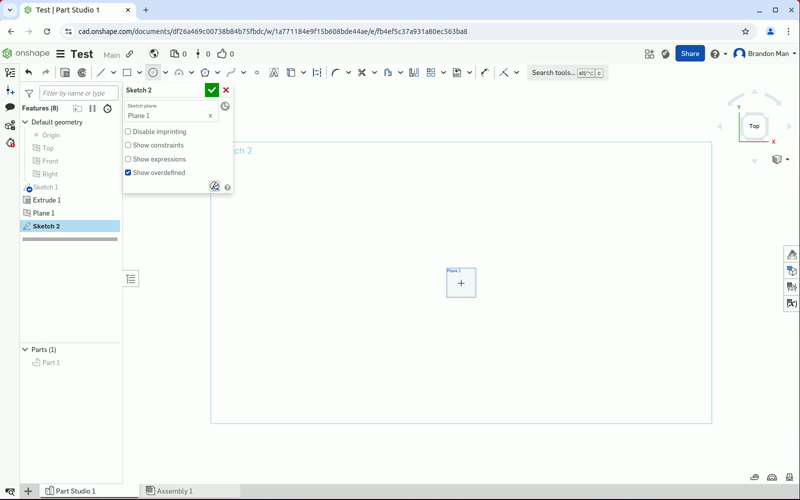
click(461, 282)
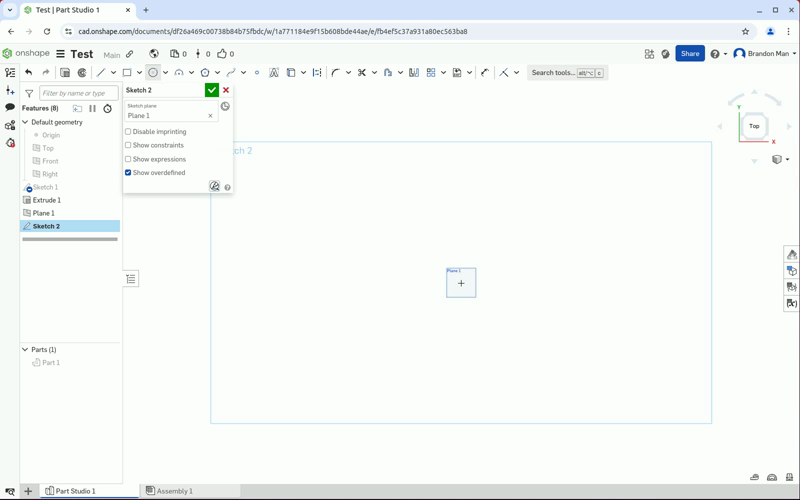
key_up(shift)
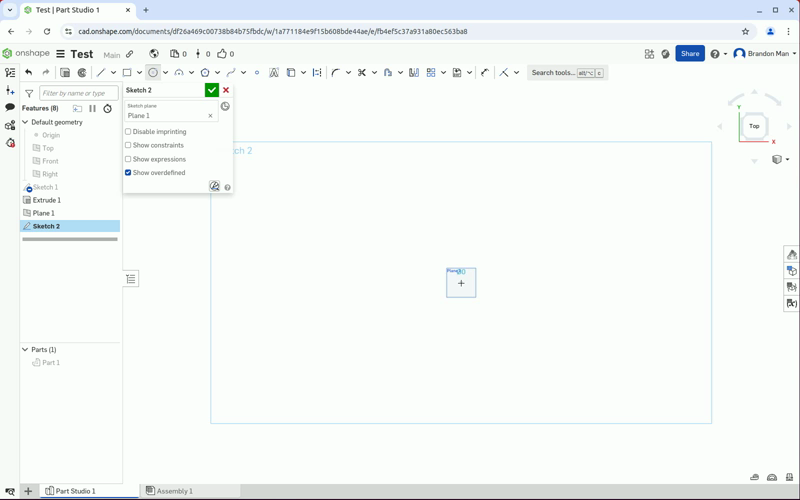
mouse_move(477, 282)
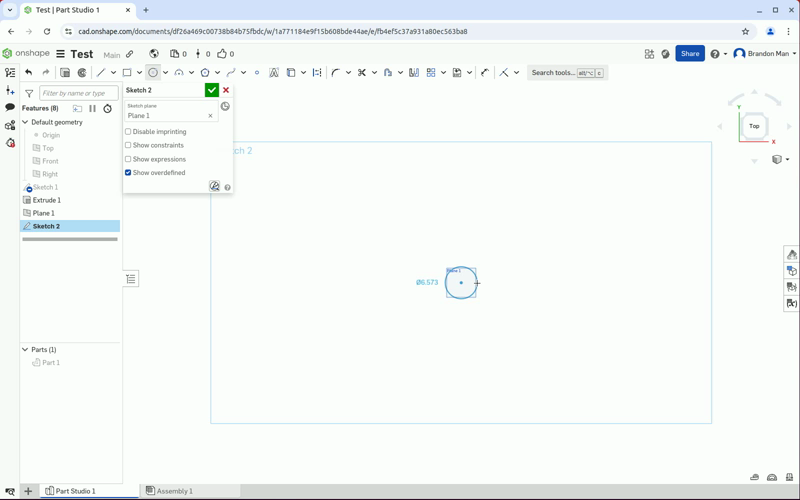
click(477, 282)
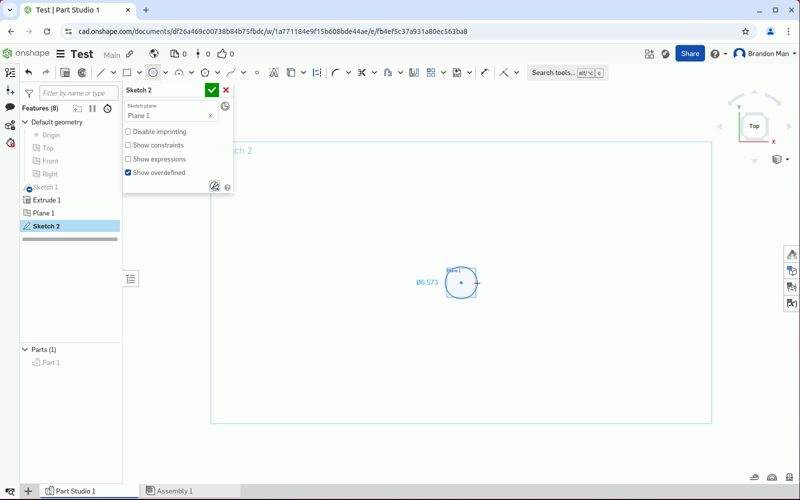
key(esc)
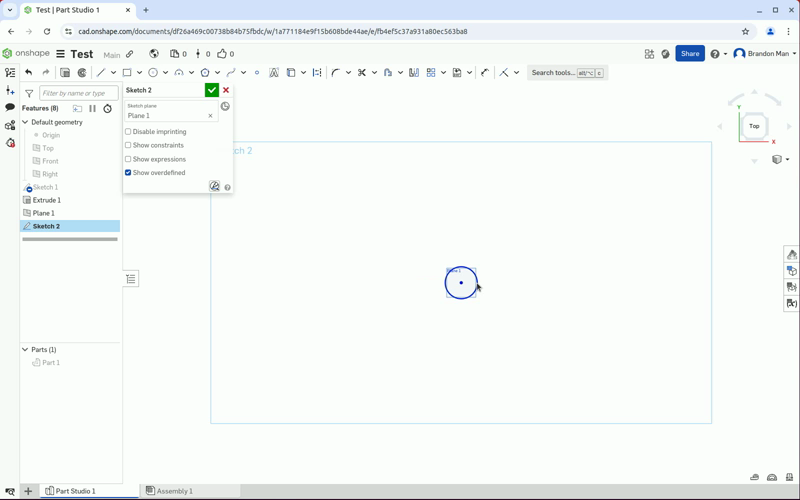
mouse_move(449, 276)
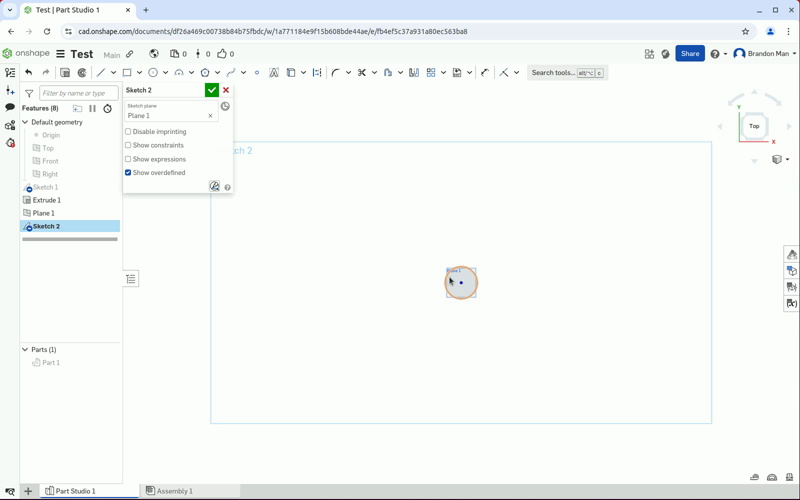
scroll(6)
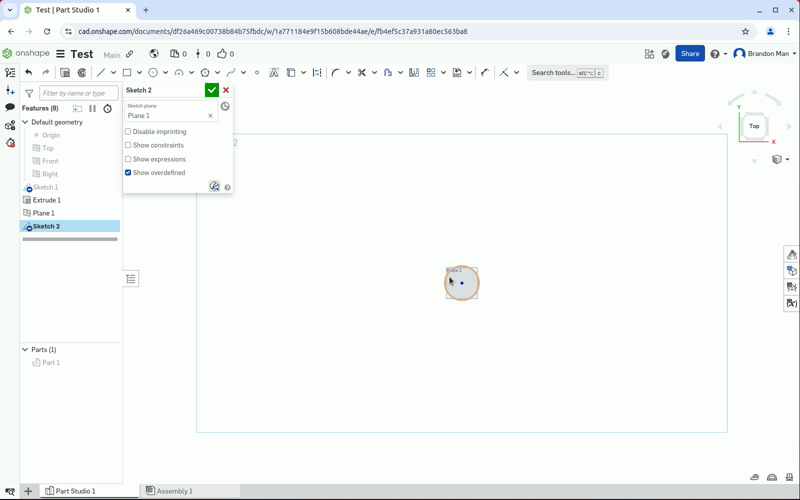
scroll(6)
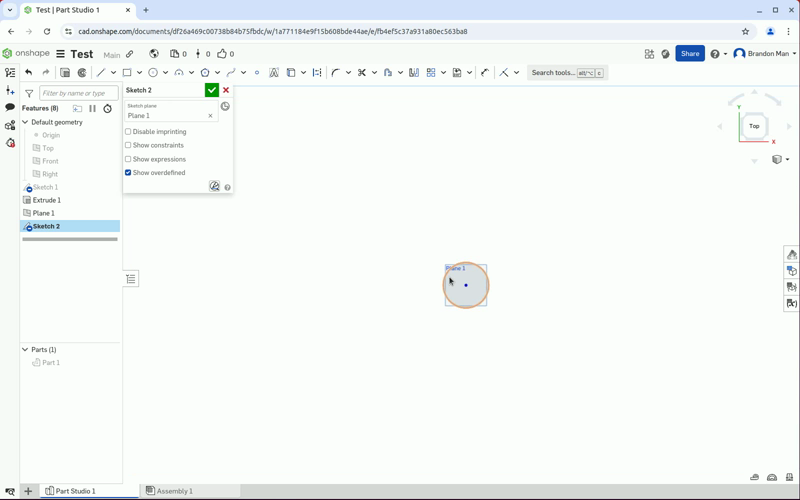
scroll(6)
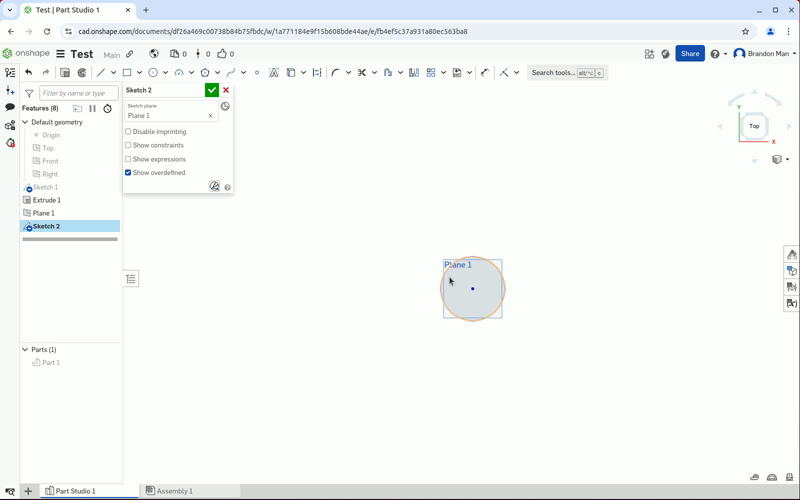
scroll(6)
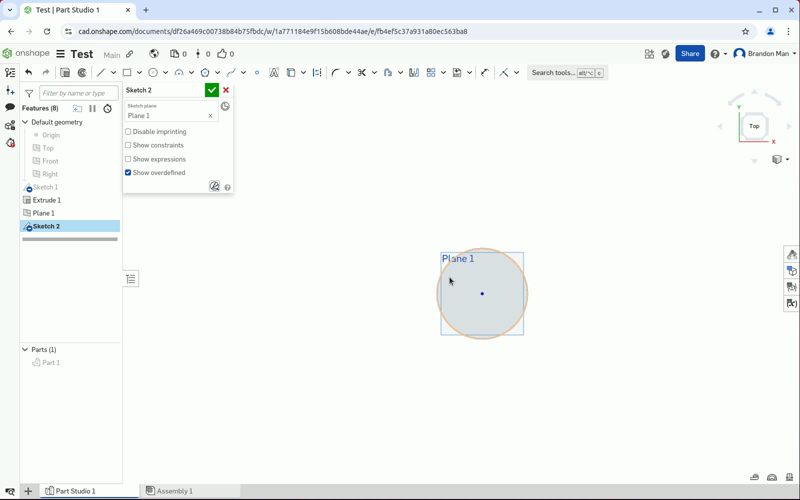
scroll(6)
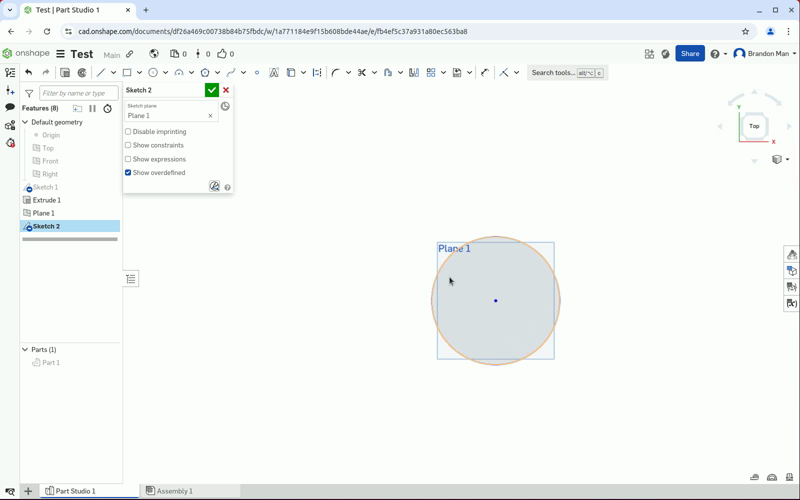
scroll(6)
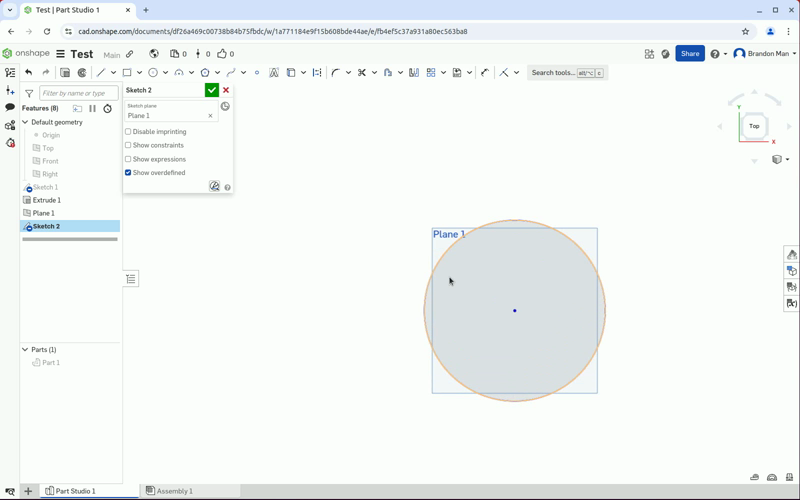
scroll(6)
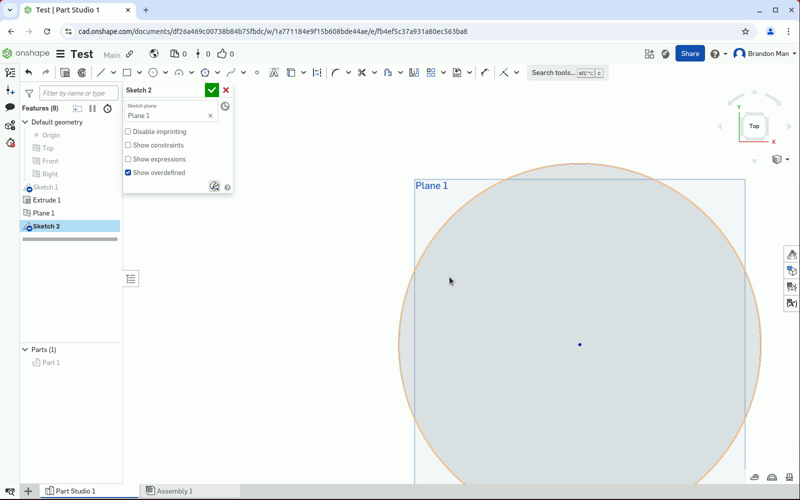
click(449, 276)
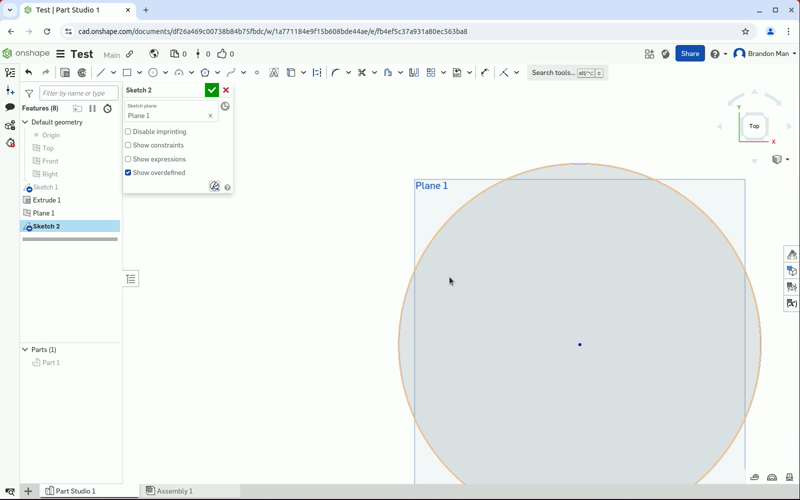
scroll(-6)
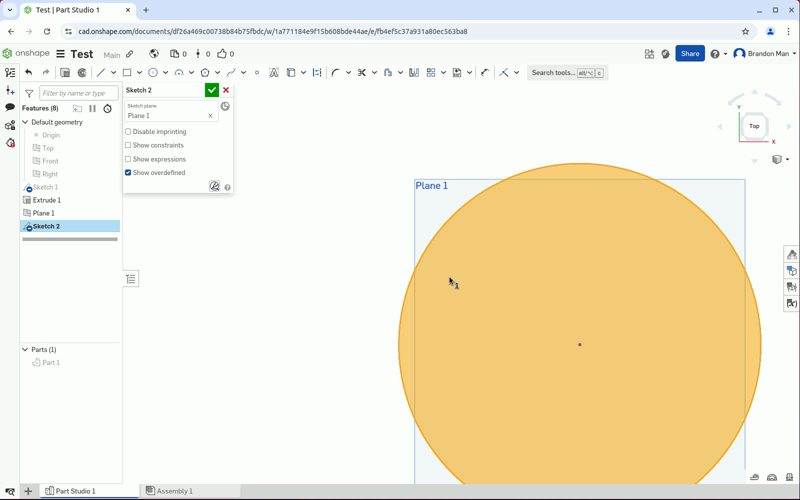
scroll(-6)
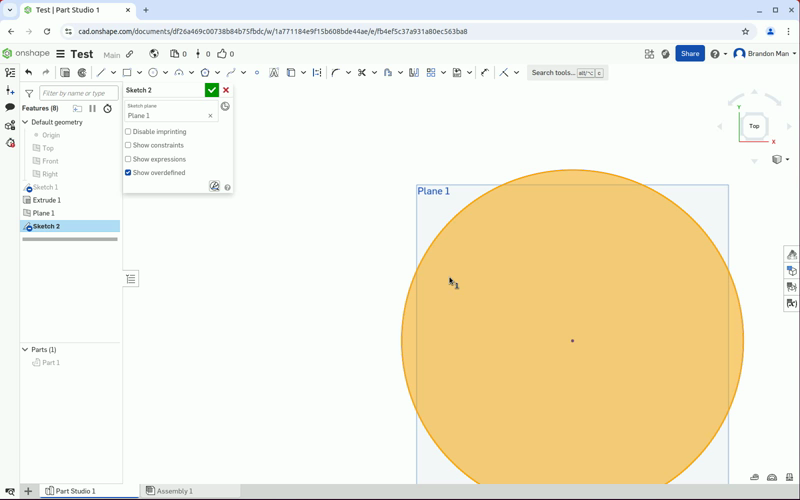
scroll(-6)
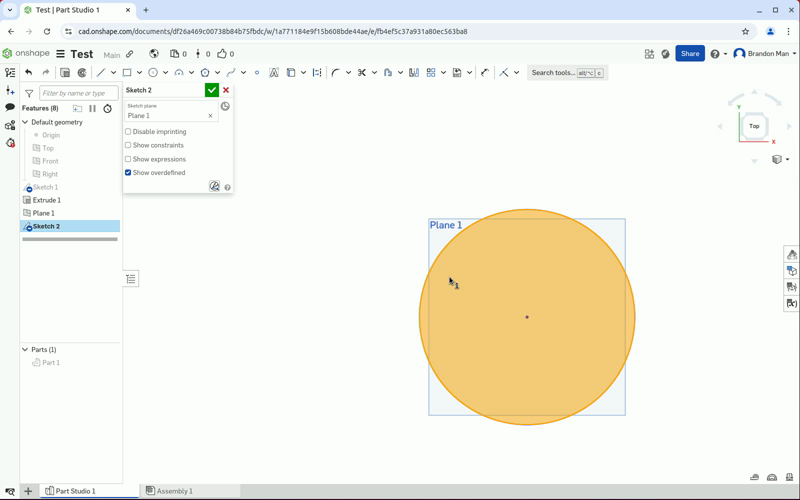
scroll(-6)
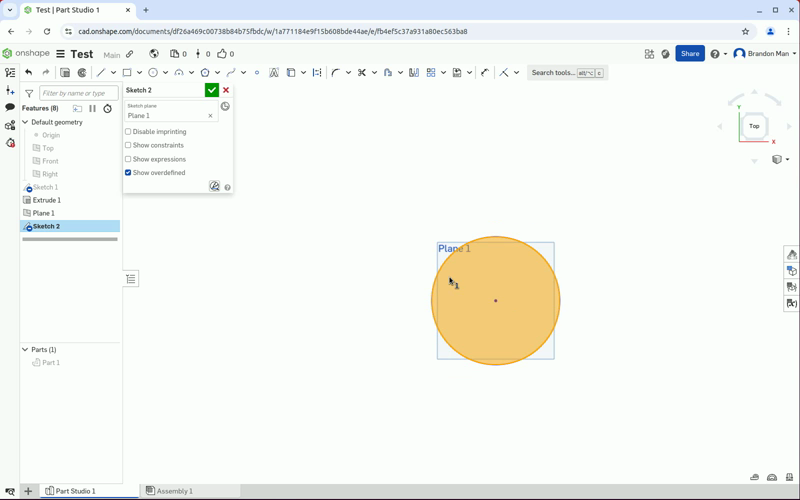
scroll(-6)
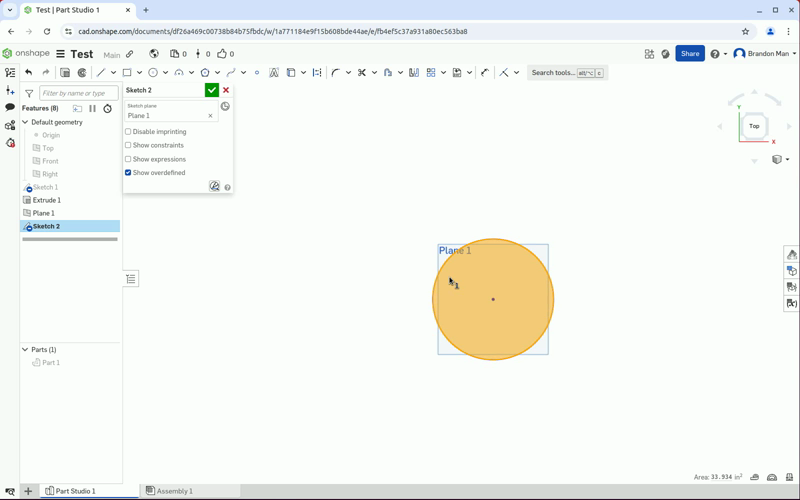
scroll(-6)
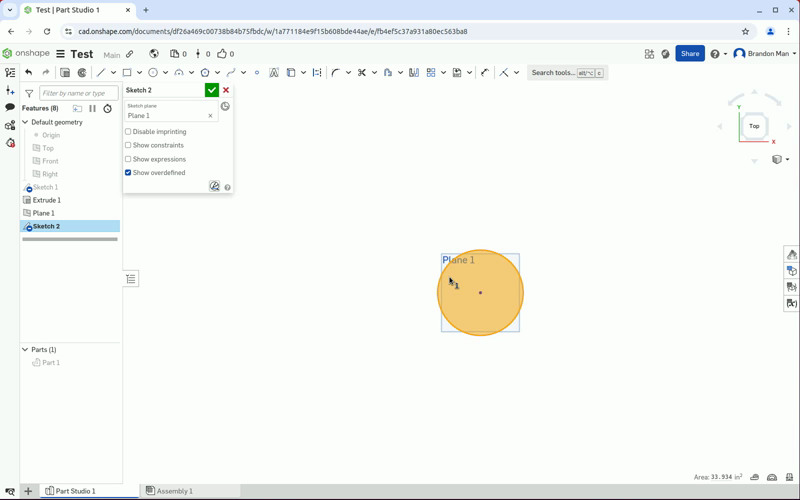
scroll(-6)
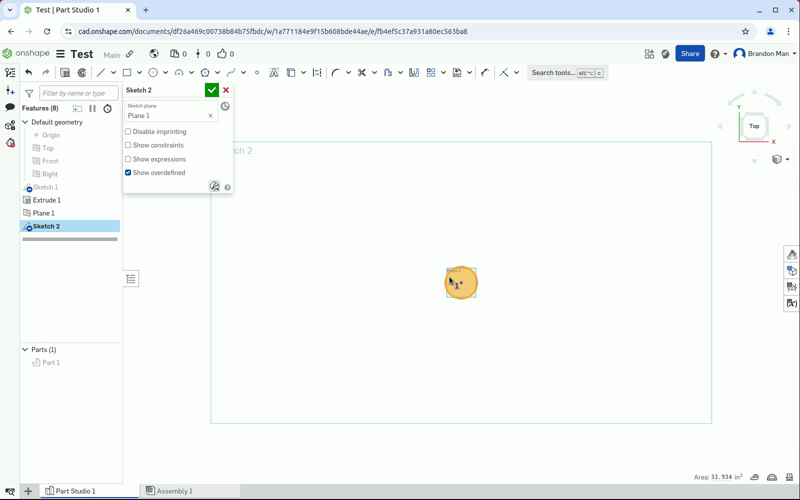
mouse_move(73, 352)
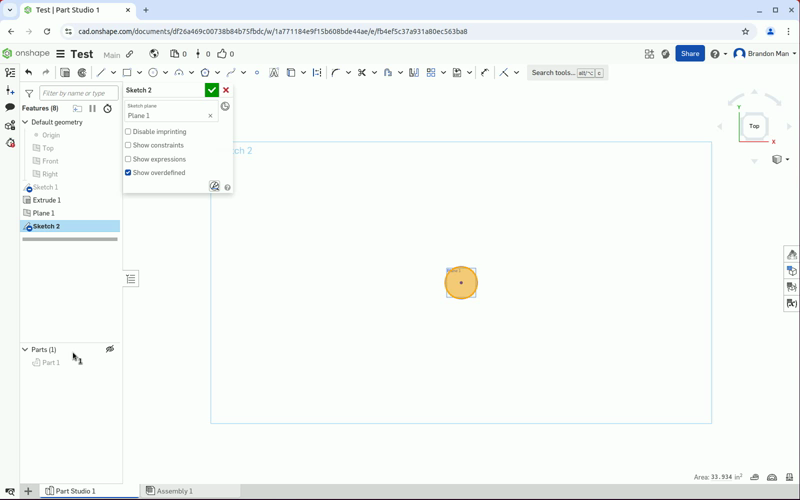
key(shift+y)
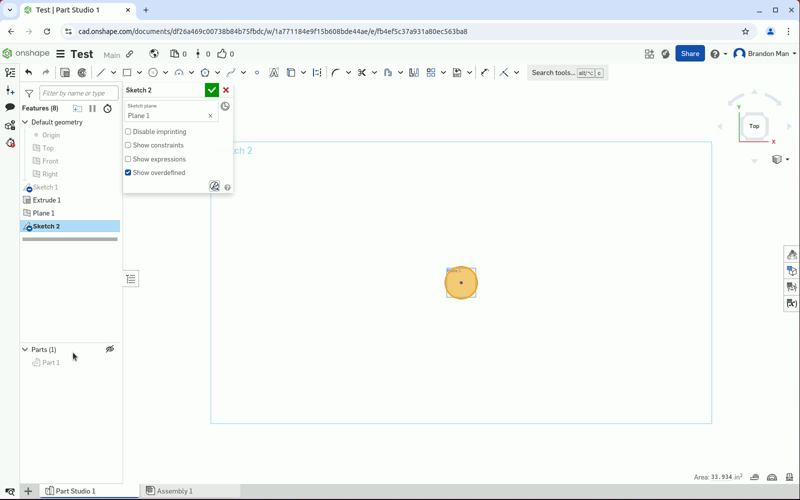
key(shift+e)
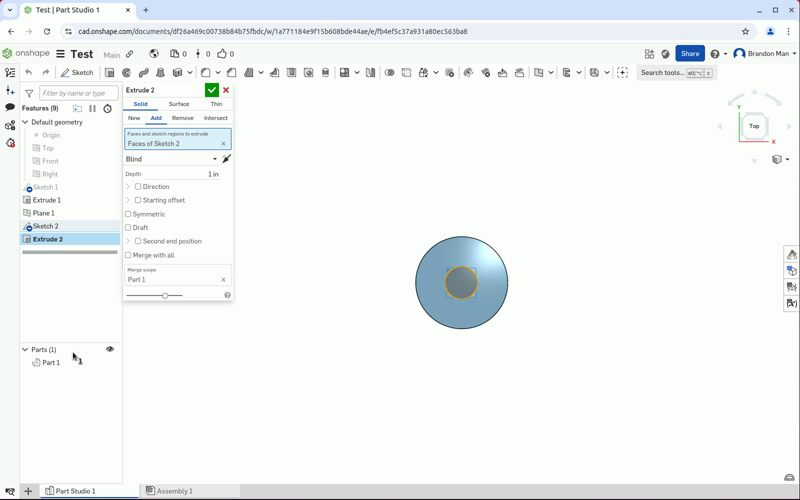
mouse_move(143, 106)
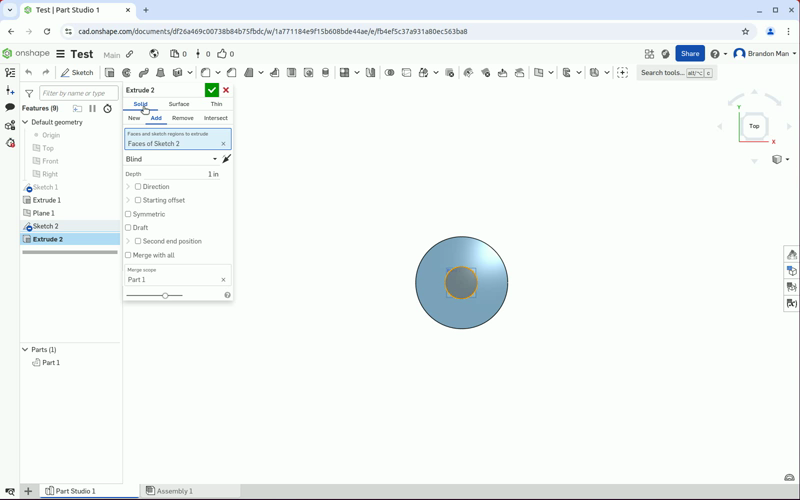
click(143, 106)
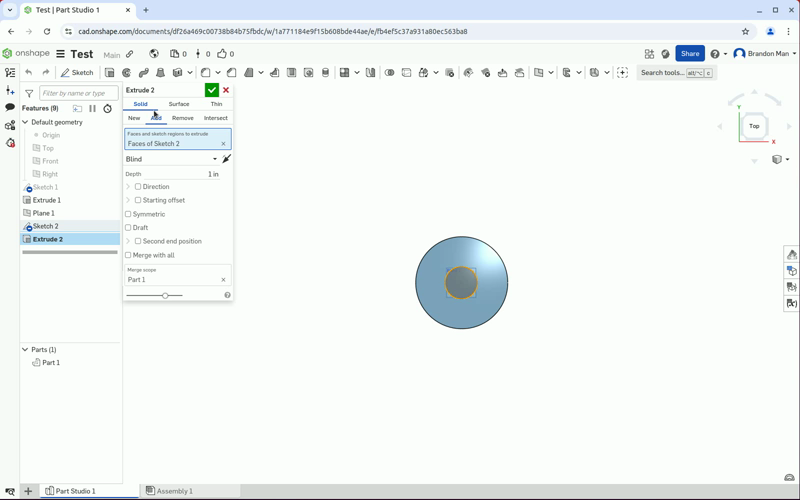
mouse_move(186, 120)
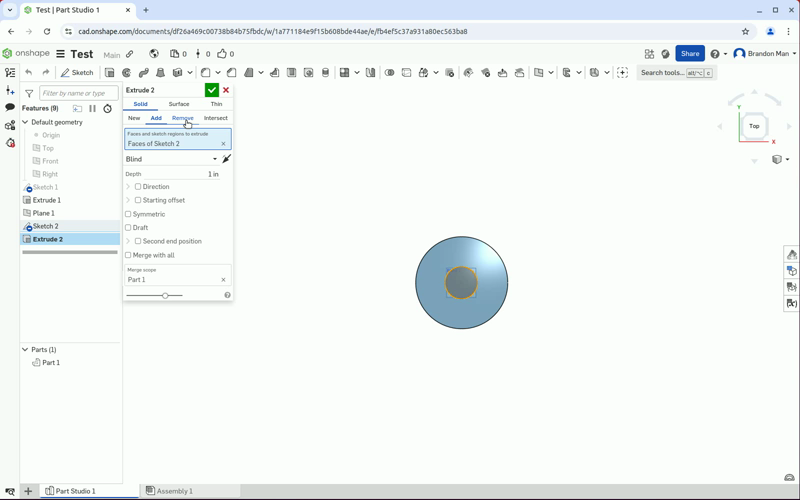
click(186, 120)
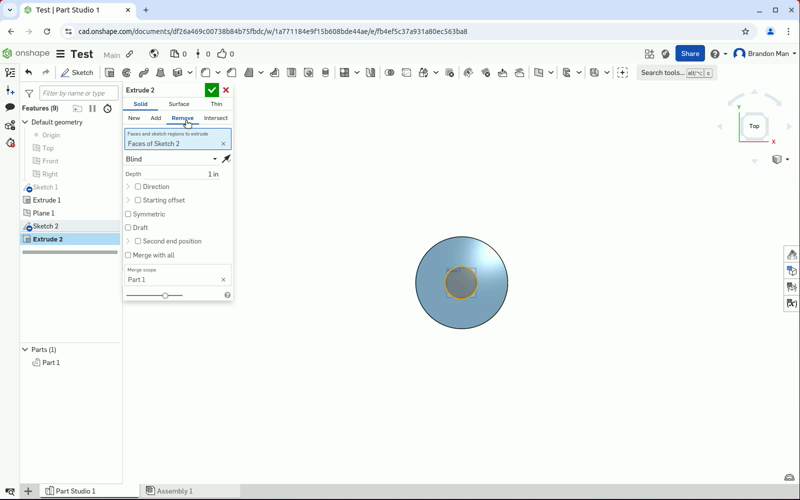
key(tab, 4)
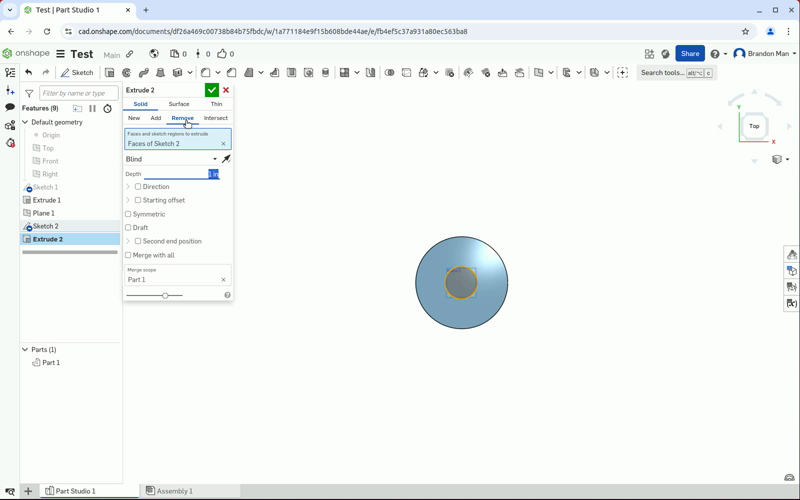
text(23.108)
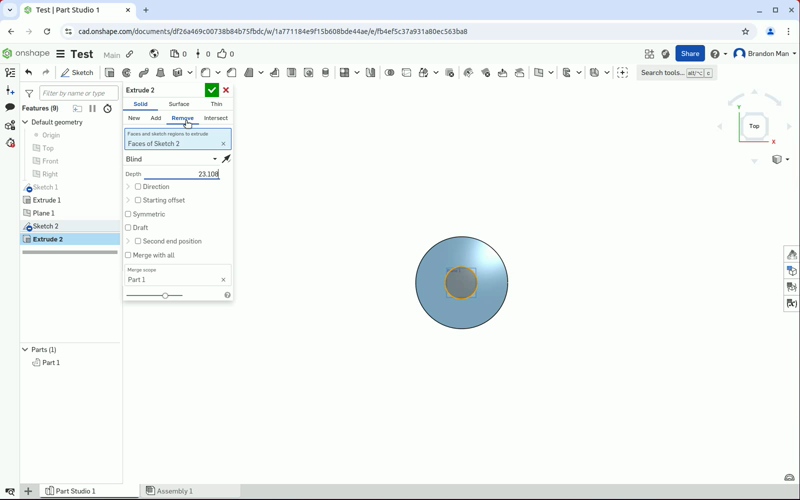
key(tab, 6)
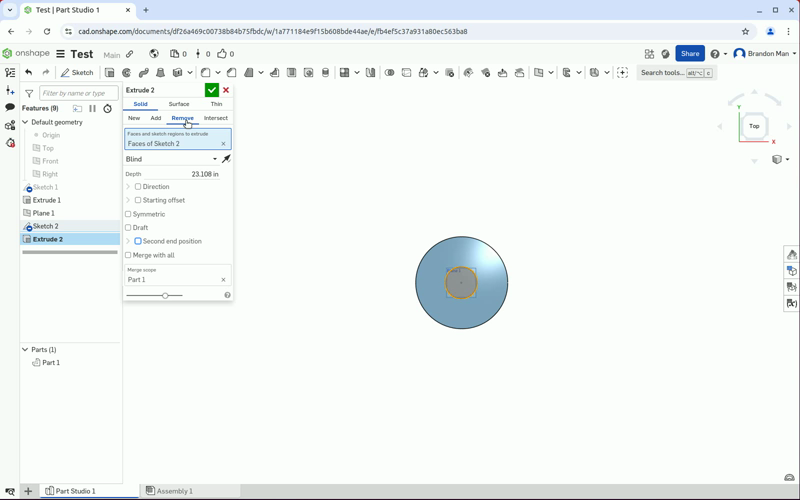
key(space)
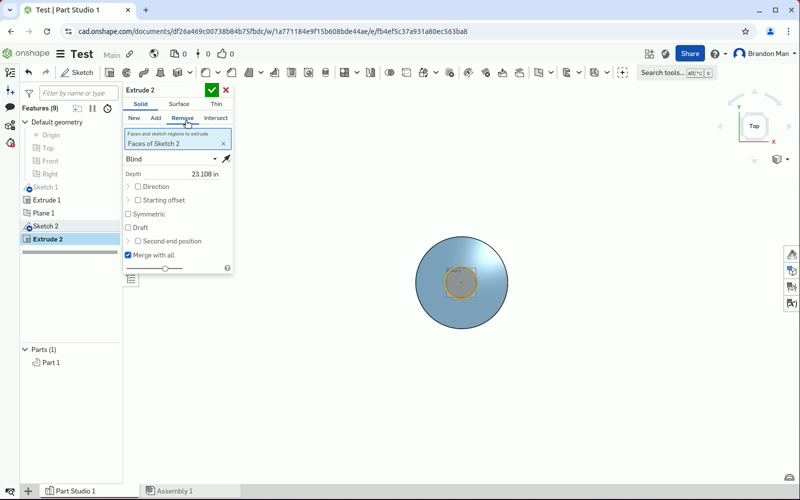
key(enter)
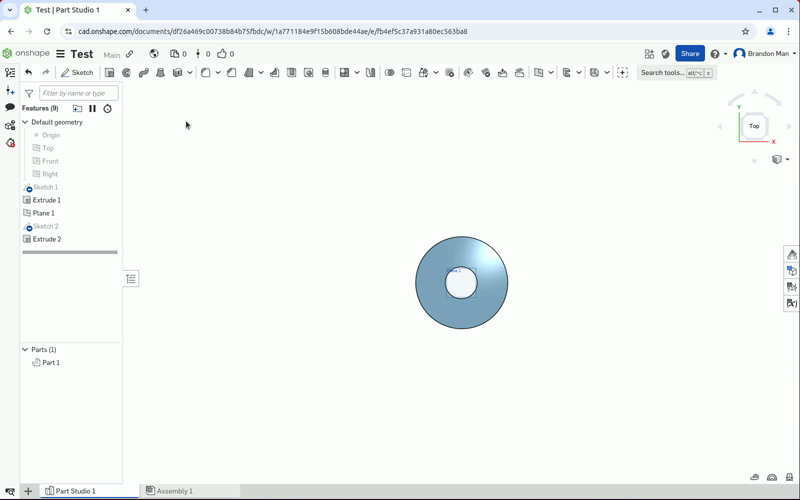
key(shift+h)
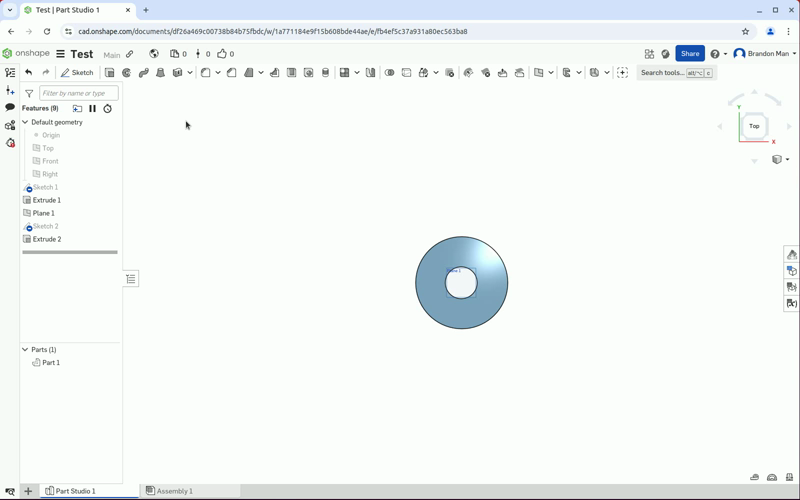
key(shift+h)
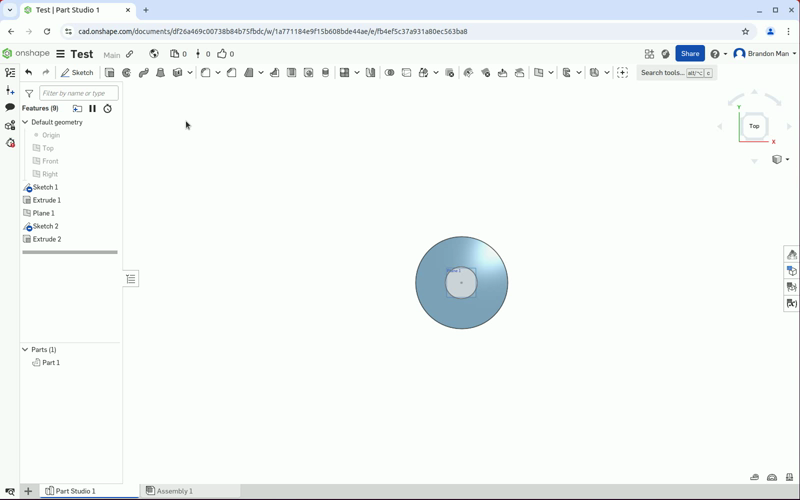
key(shift+7)
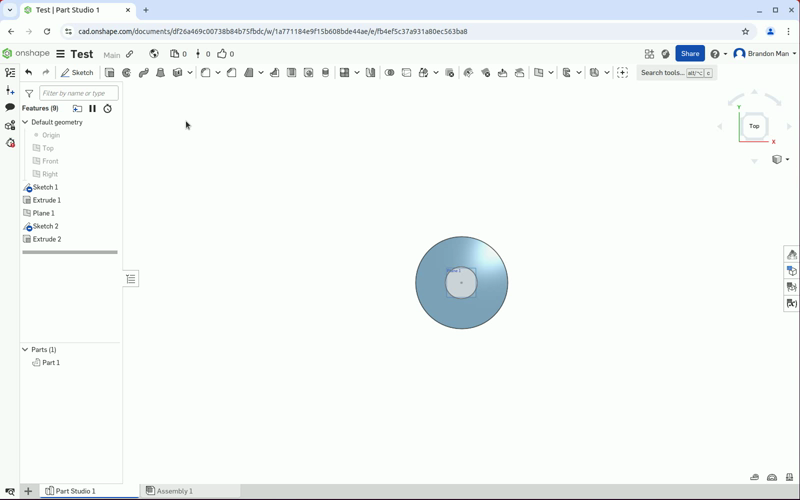
key(up, 3)
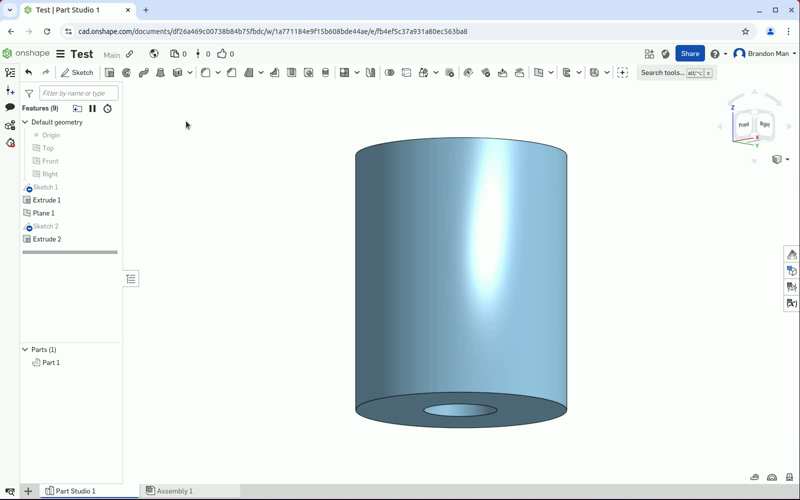
key(left, 3)
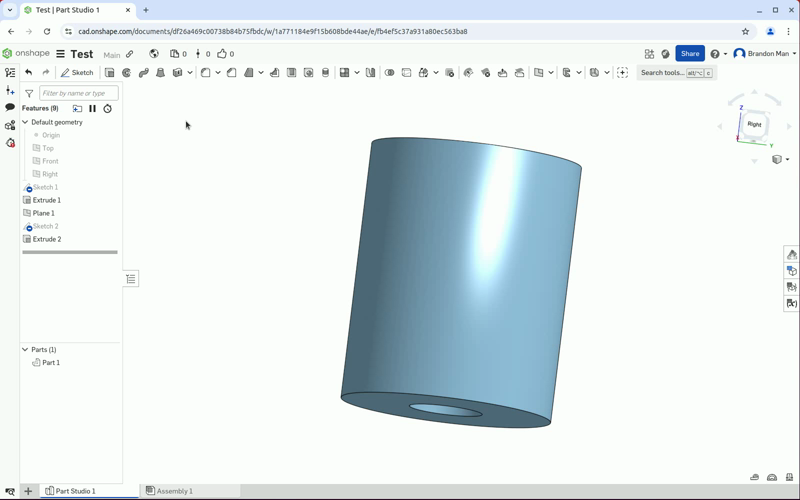
key(right, 3)
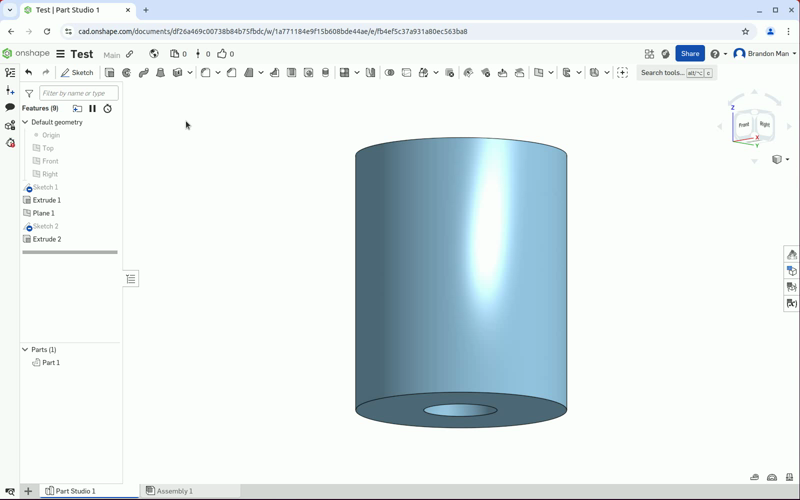
key(down, 3)
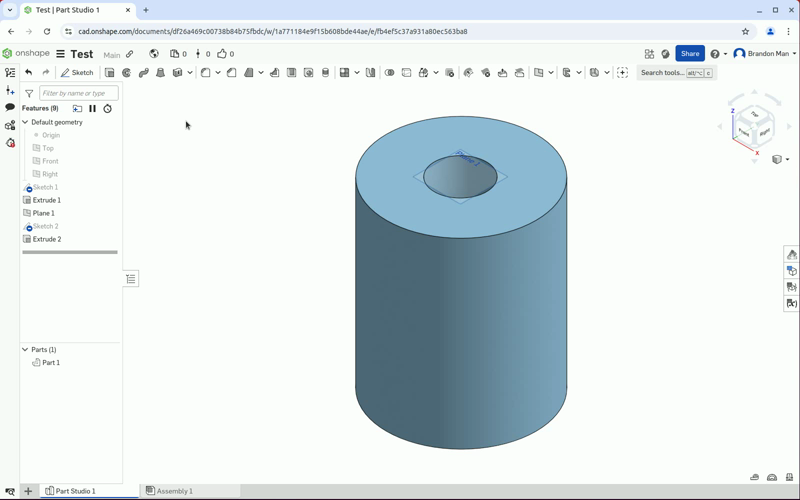
mouse_move(73, 189)
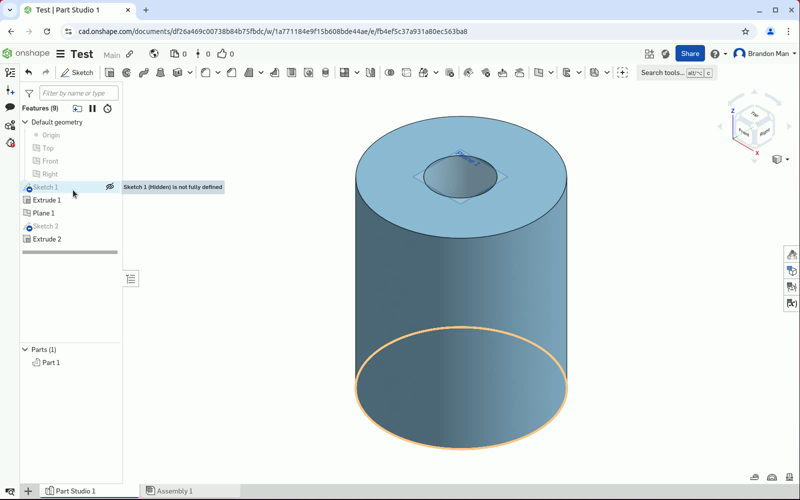
click(73, 189)